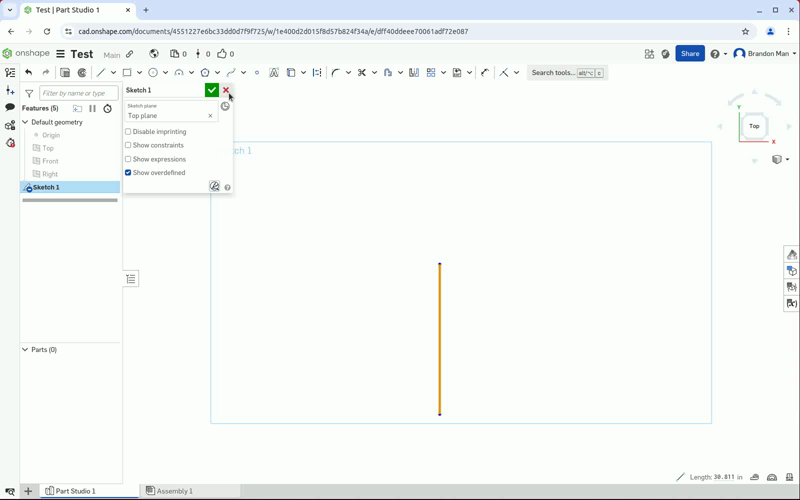
key(shift+h)
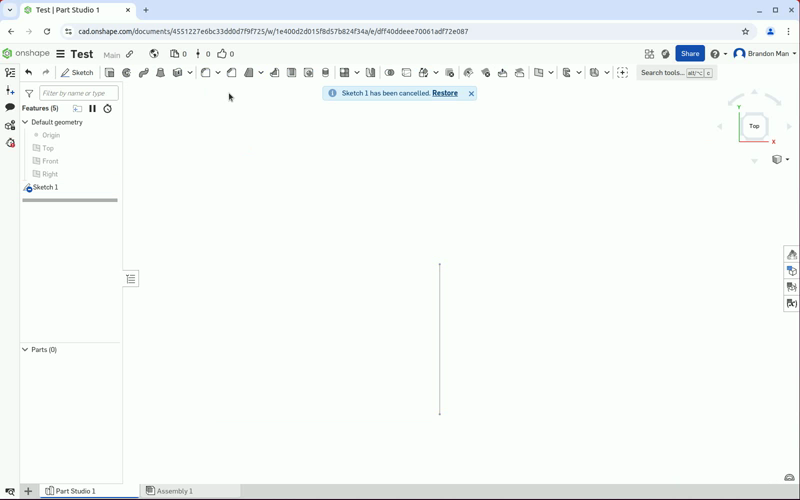
key(shift+s)
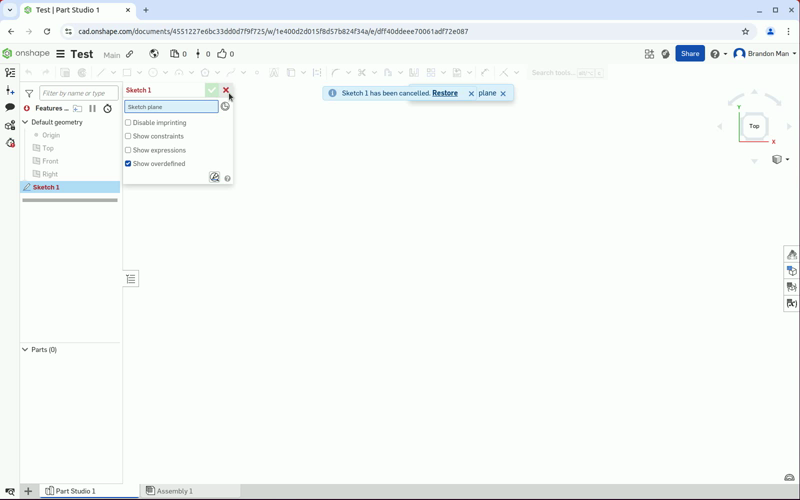
mouse_move(73, 150)
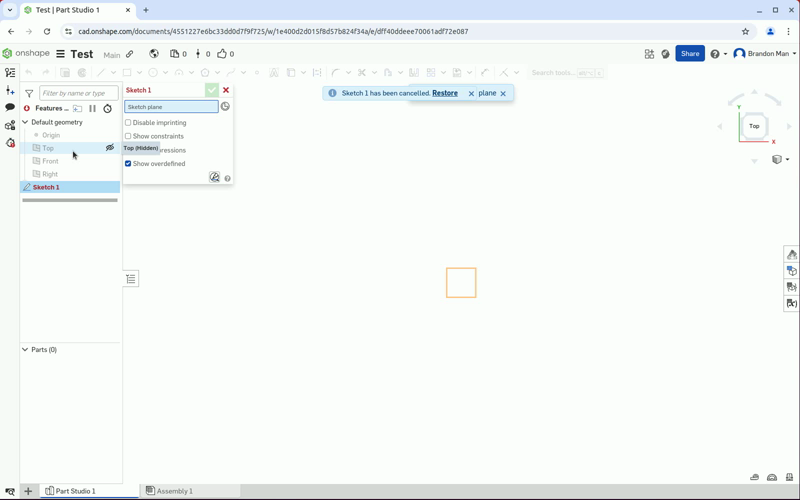
click(73, 150)
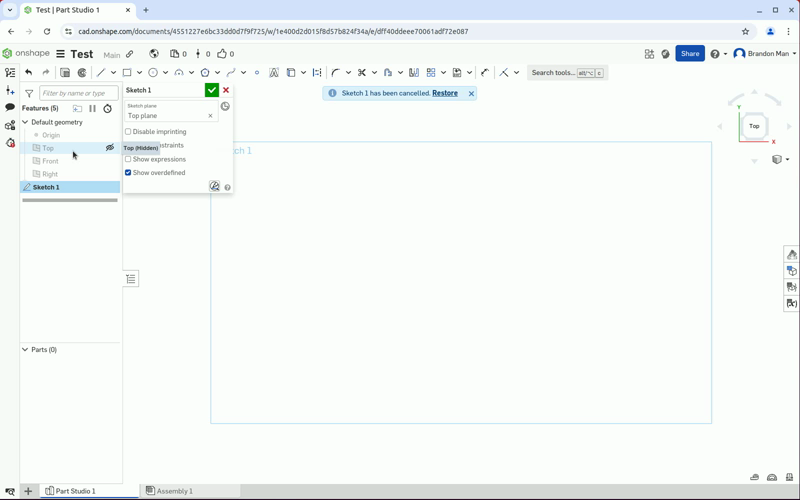
mouse_move(73, 352)
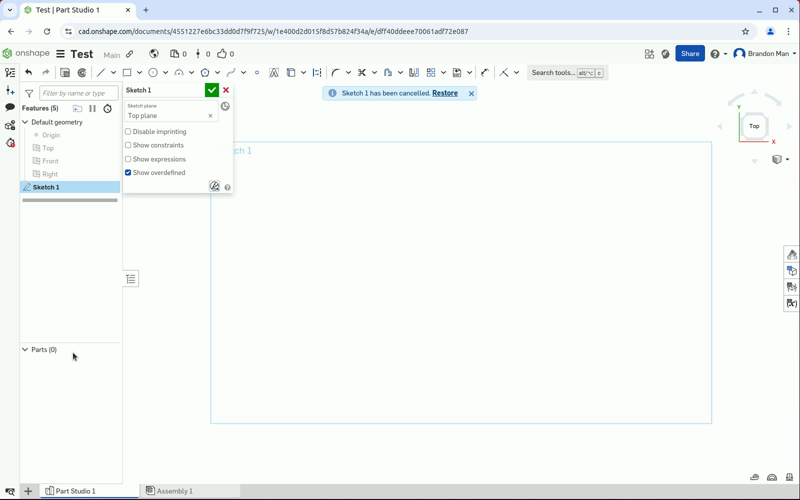
key(y)
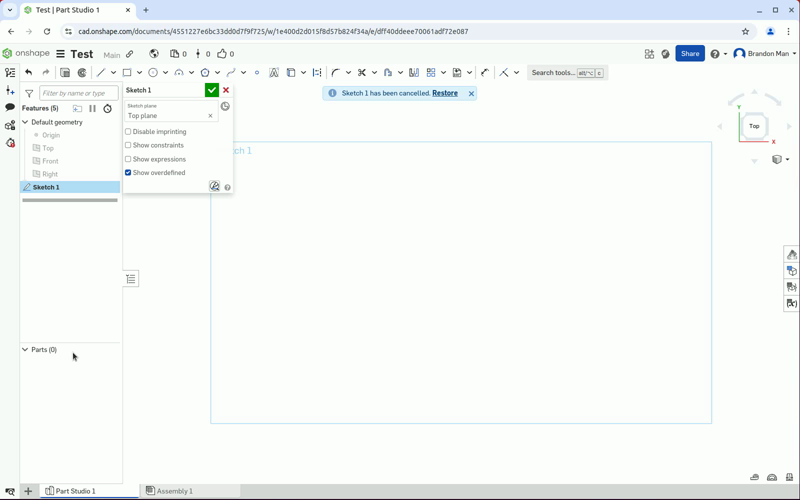
key(c)
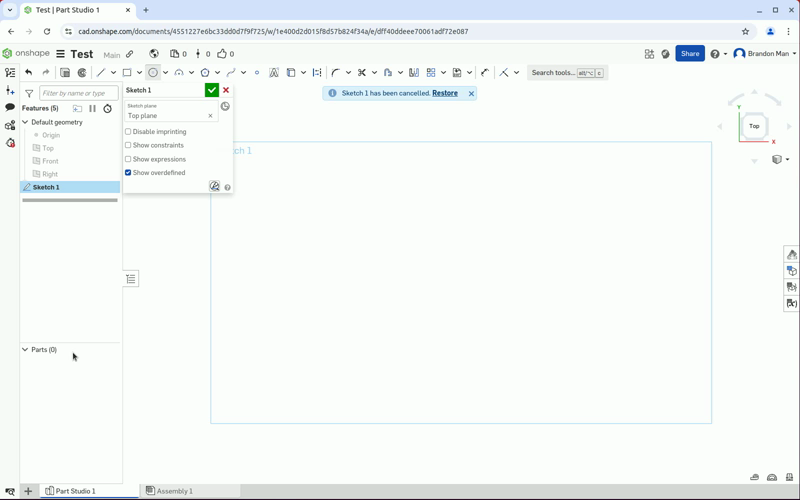
key_down(shift)
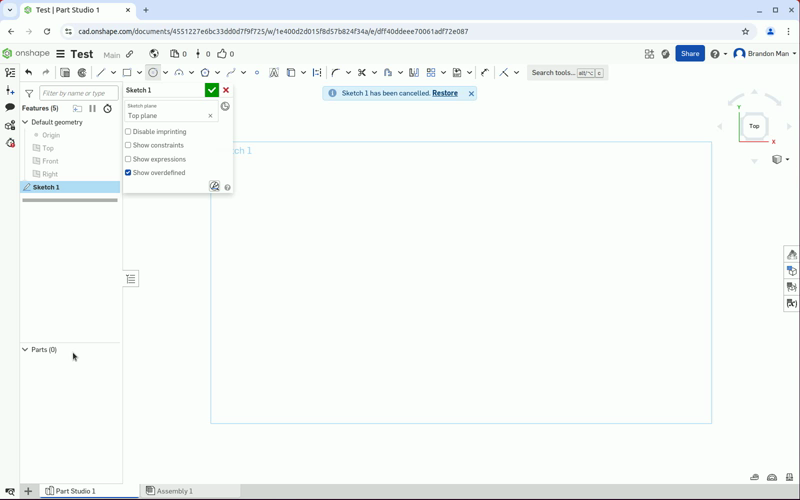
mouse_move(461, 282)
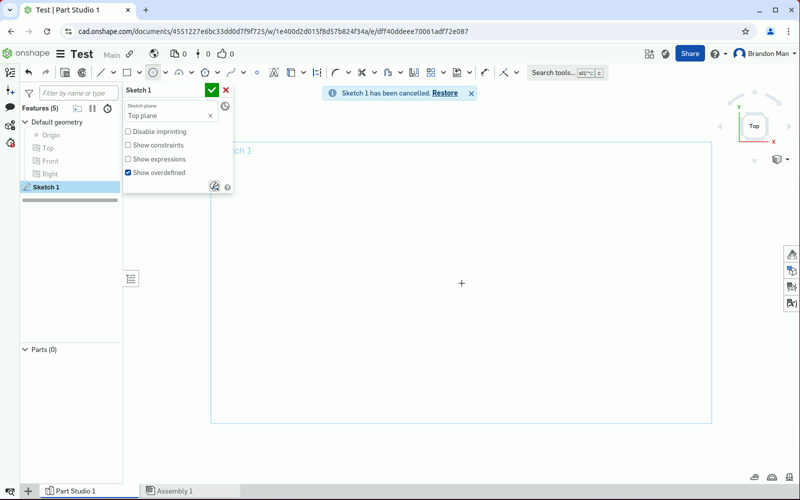
click(461, 282)
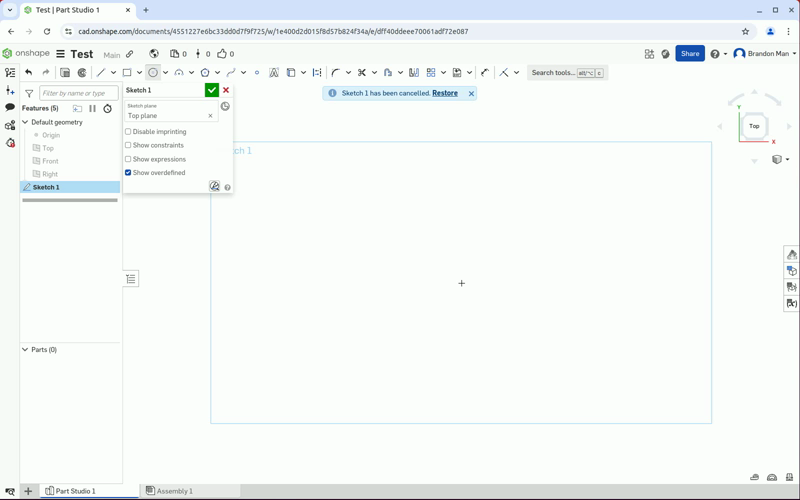
key_up(shift)
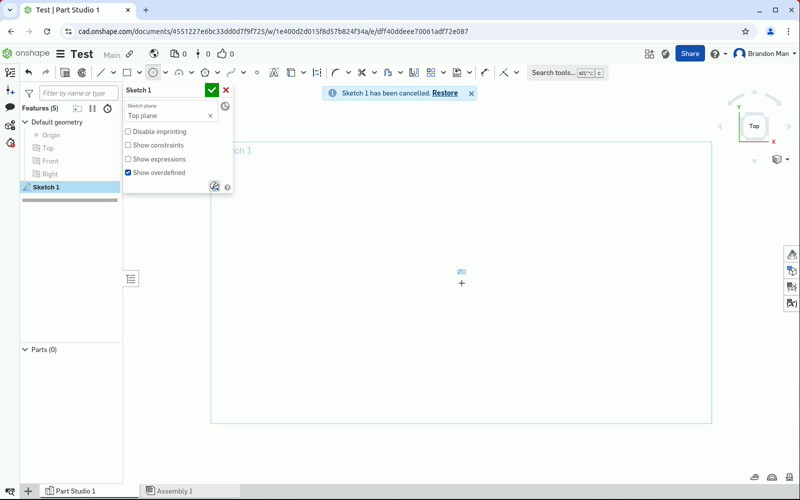
mouse_move(507, 282)
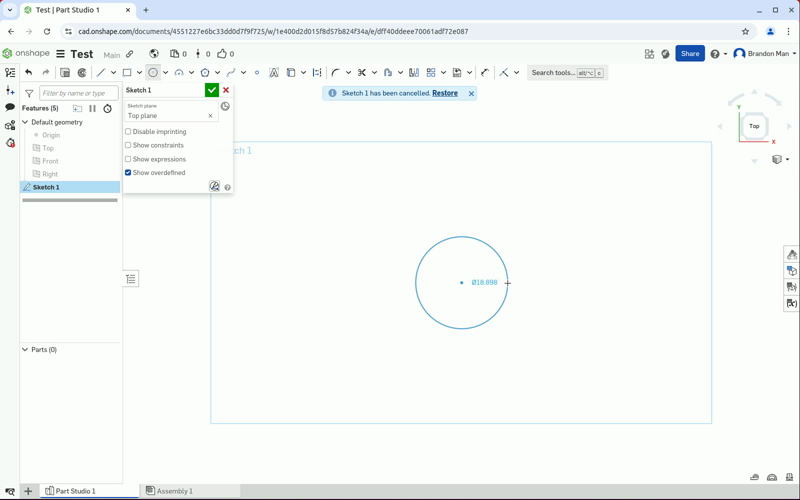
click(507, 282)
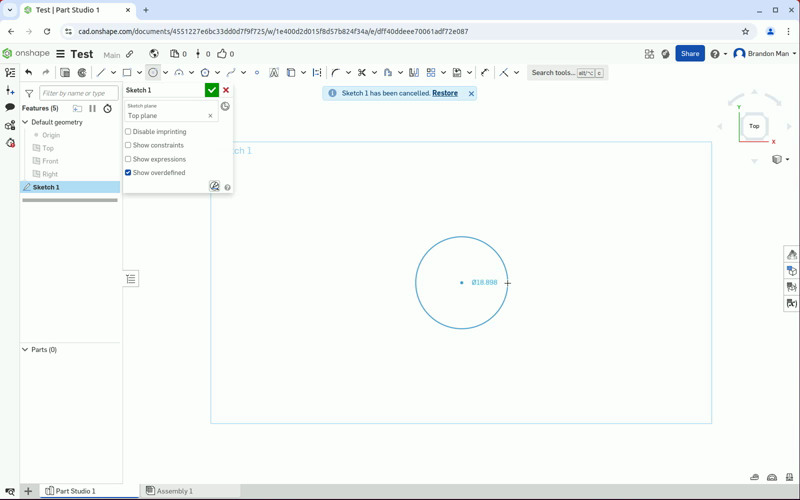
key(esc)
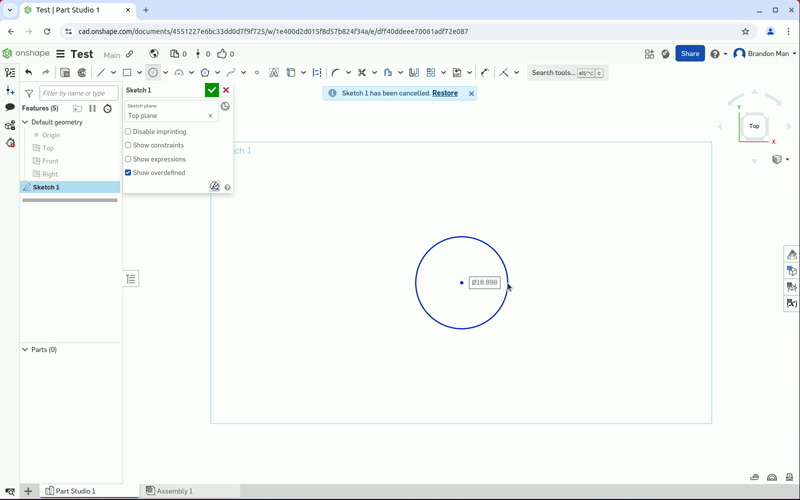
key(c)
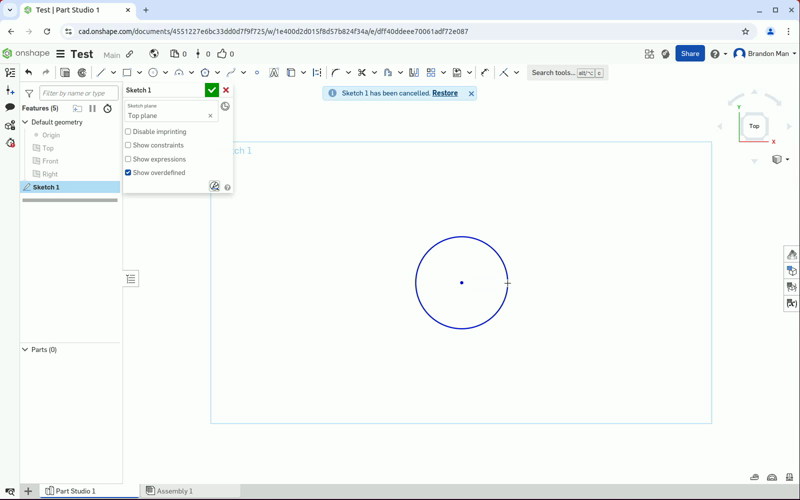
key_down(shift)
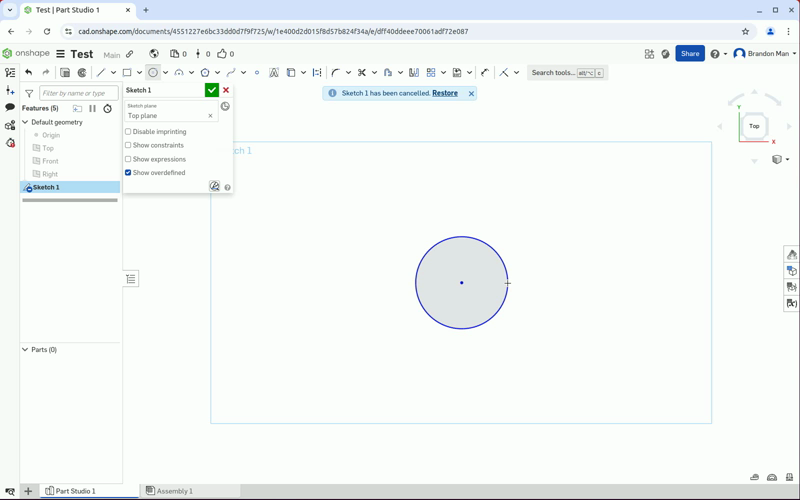
mouse_move(461, 282)
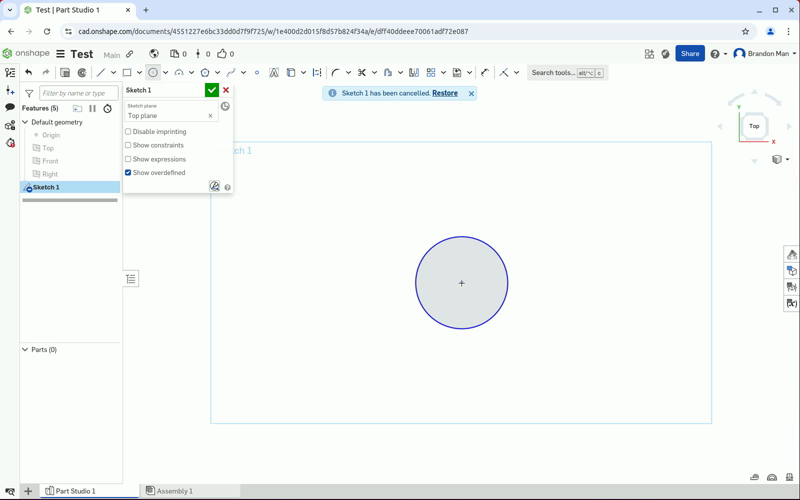
click(461, 282)
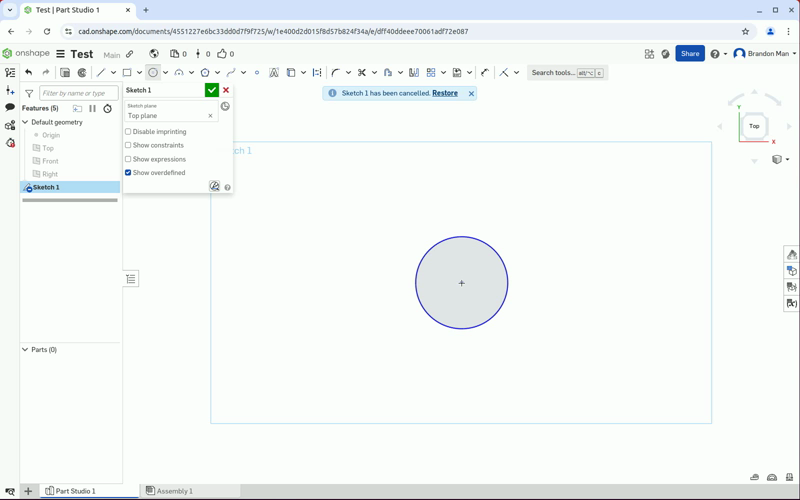
key_up(shift)
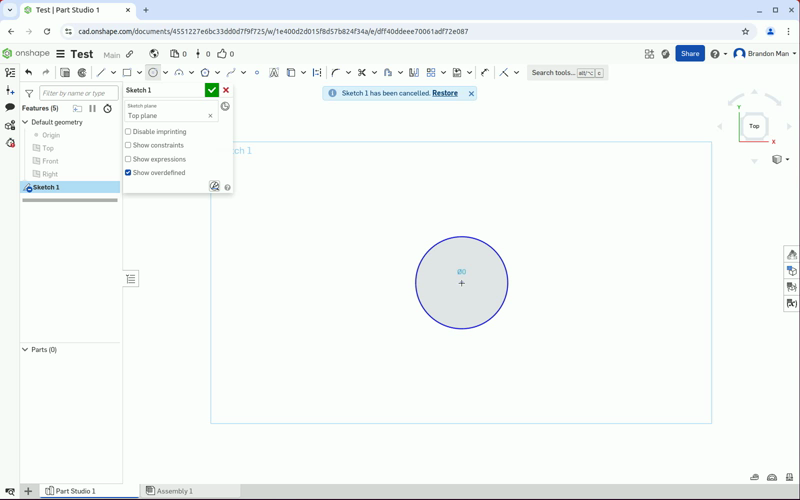
mouse_move(484, 282)
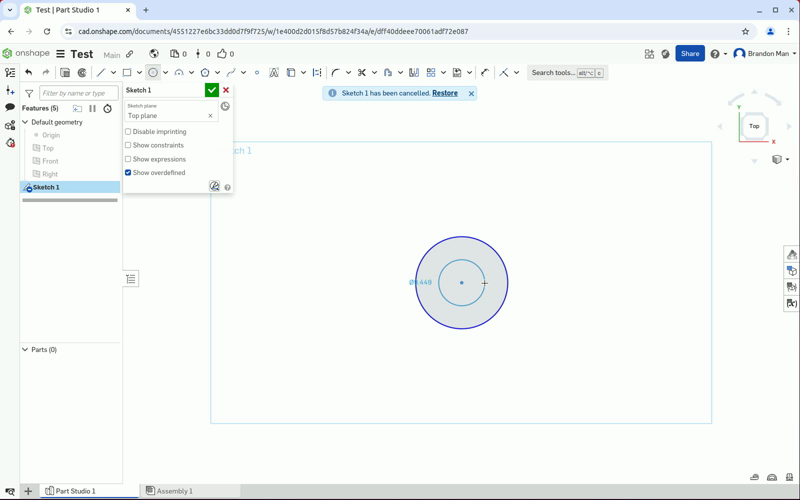
click(484, 282)
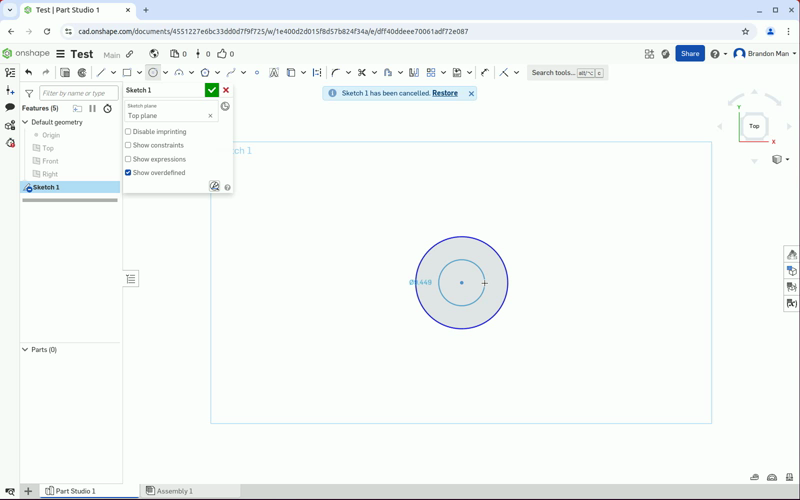
key(esc)
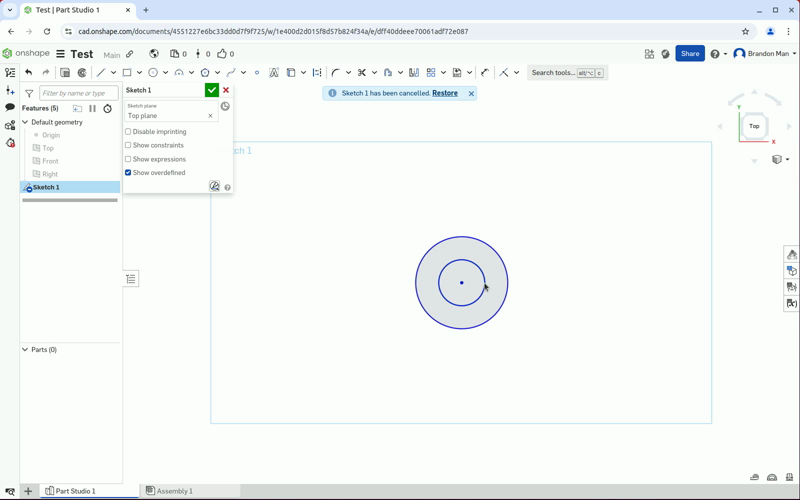
mouse_move(488, 275)
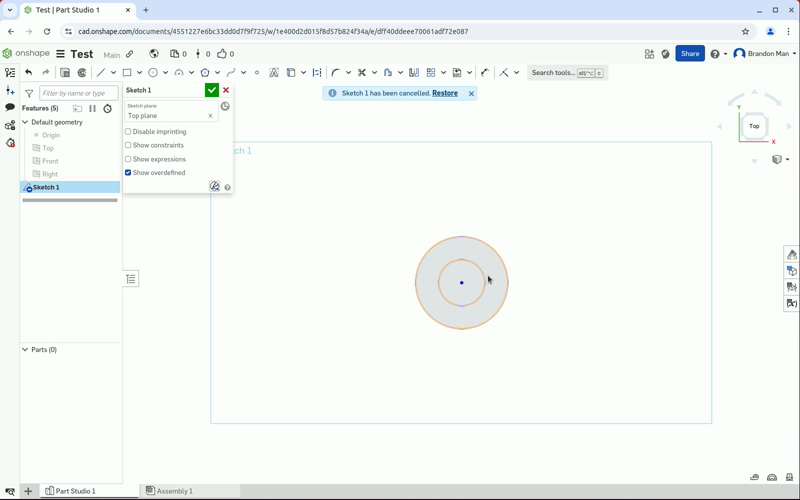
click(488, 275)
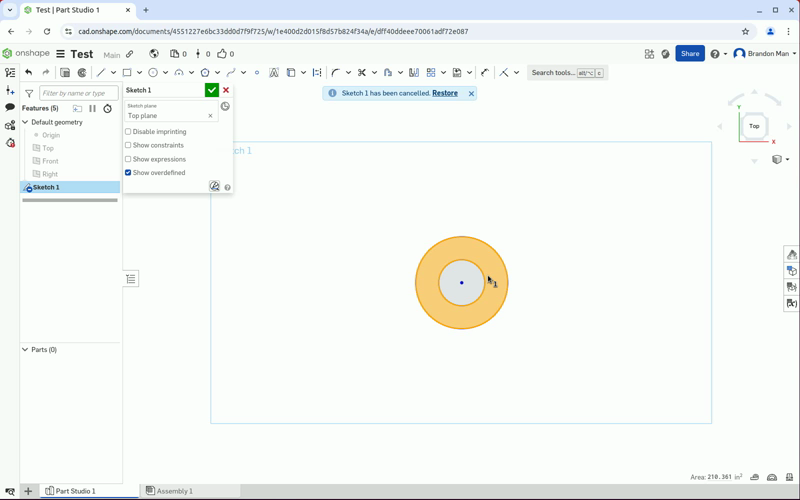
mouse_move(73, 352)
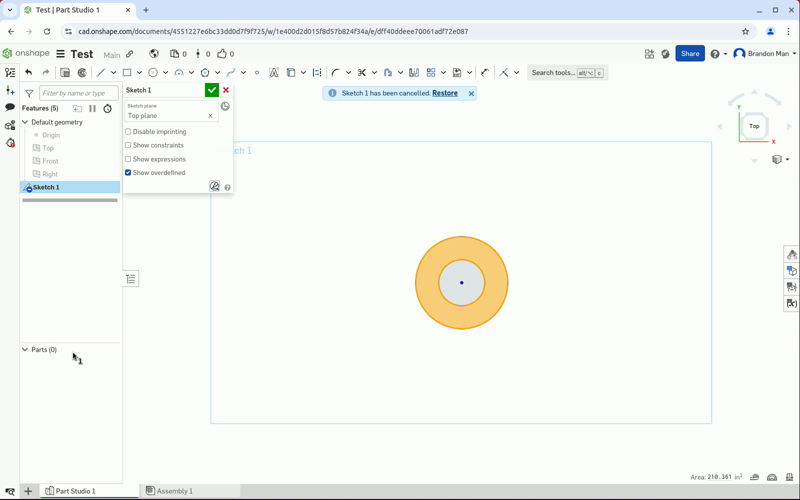
key(shift+y)
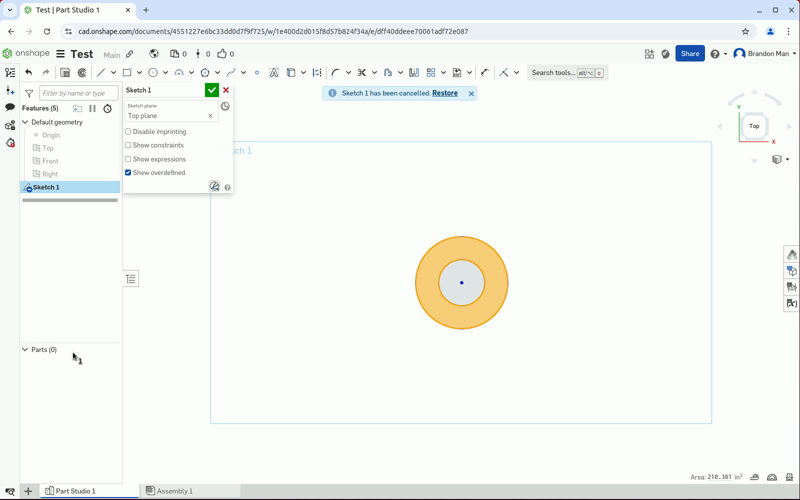
key(shift+e)
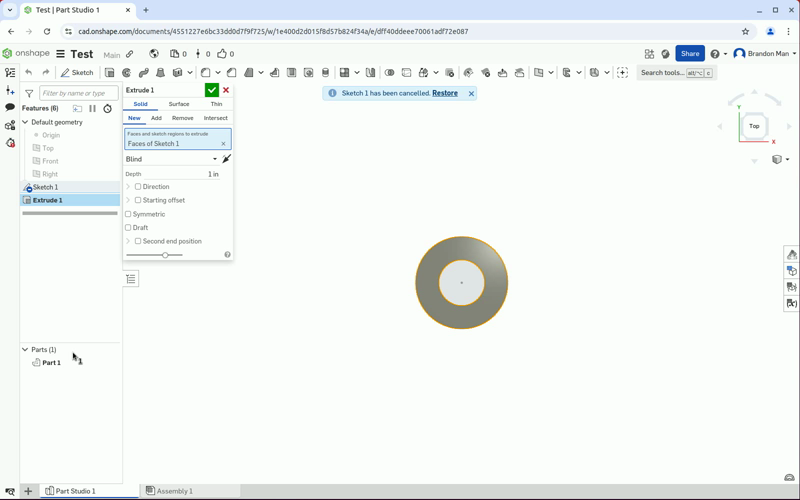
mouse_move(143, 106)
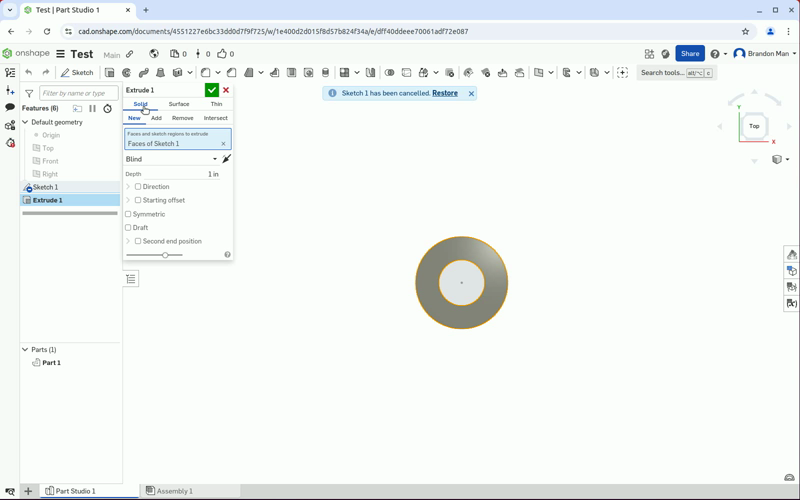
click(143, 106)
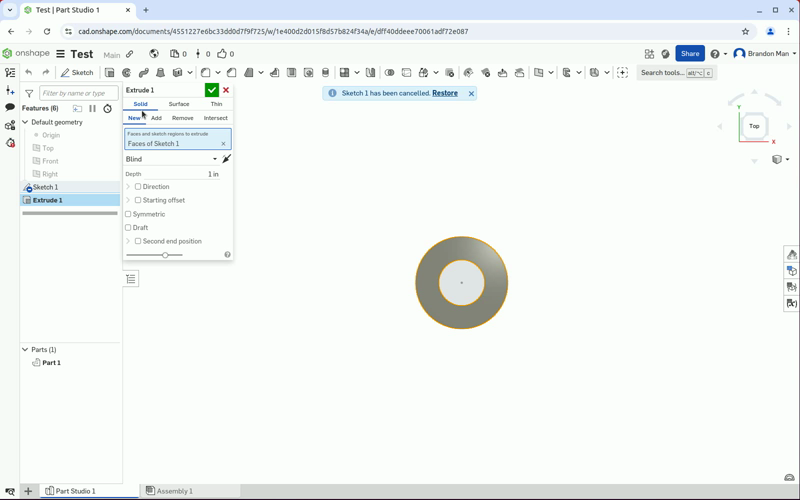
mouse_move(137, 120)
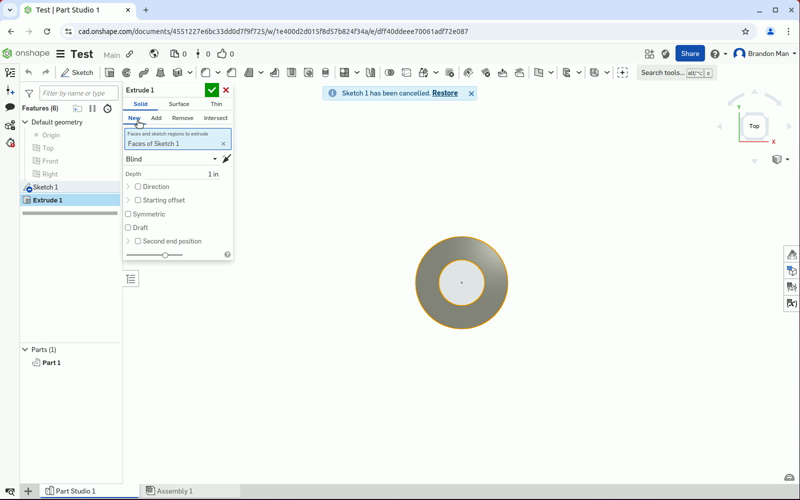
click(137, 120)
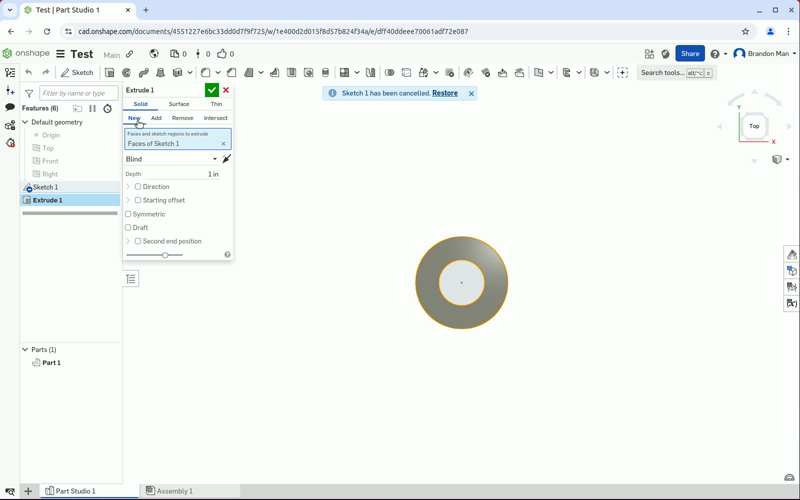
key(tab, 4)
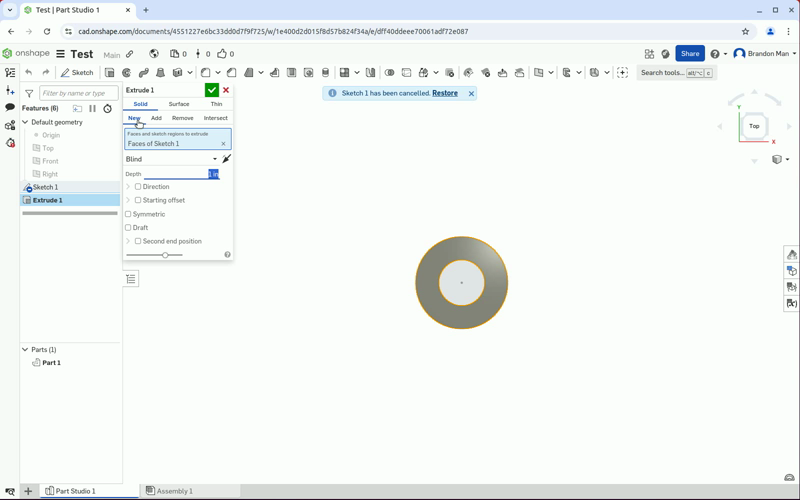
text(13.961)
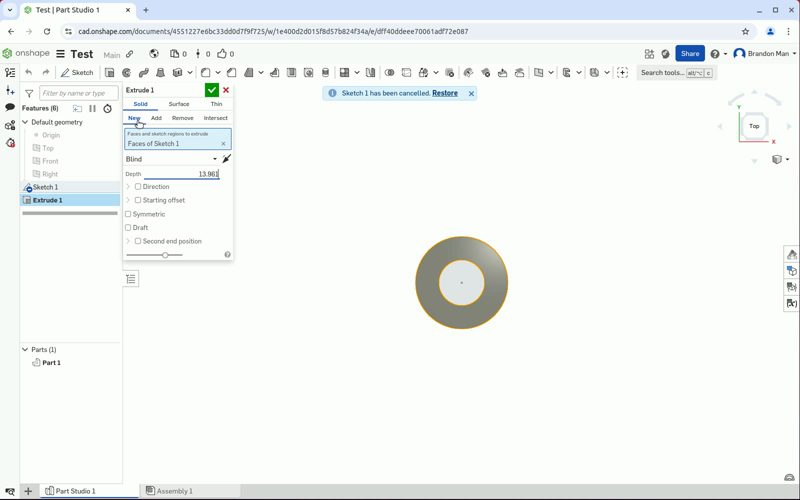
key(enter)
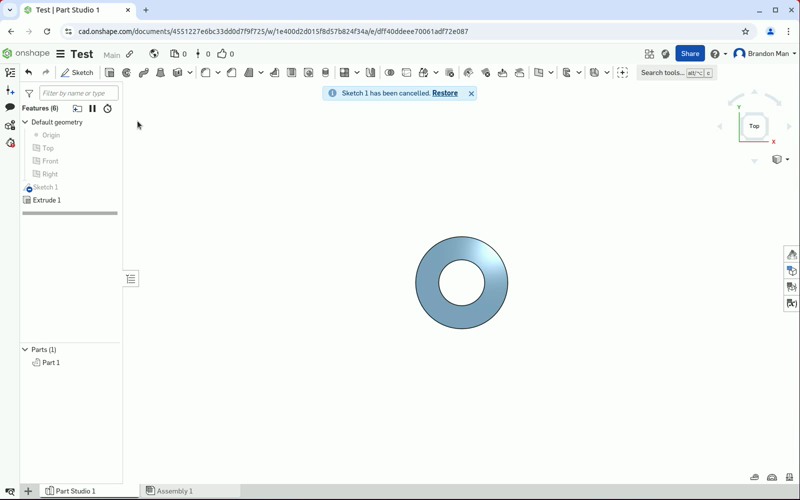
key(shift+h)
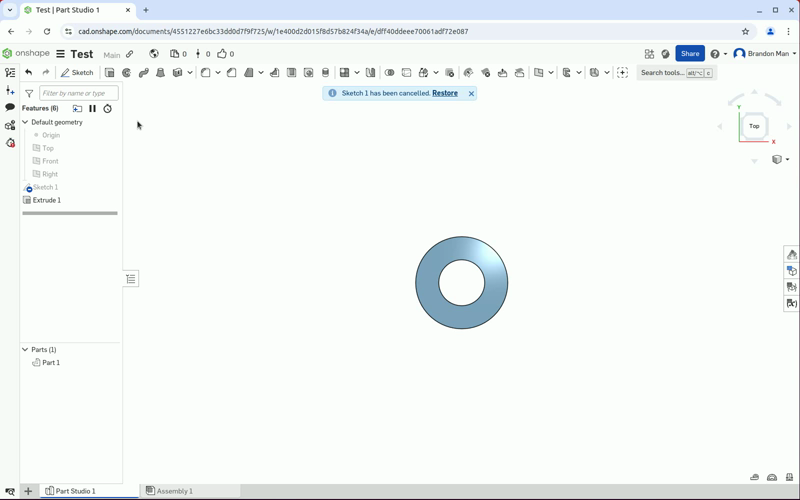
key(shift+h)
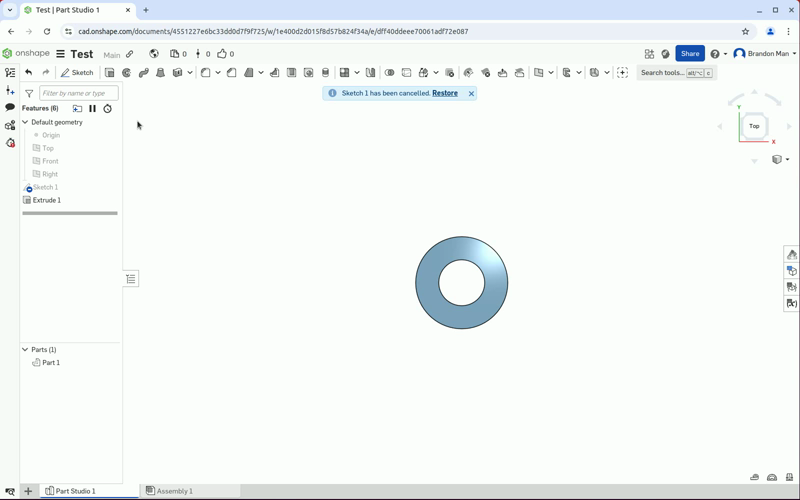
mouse_move(73, 189)
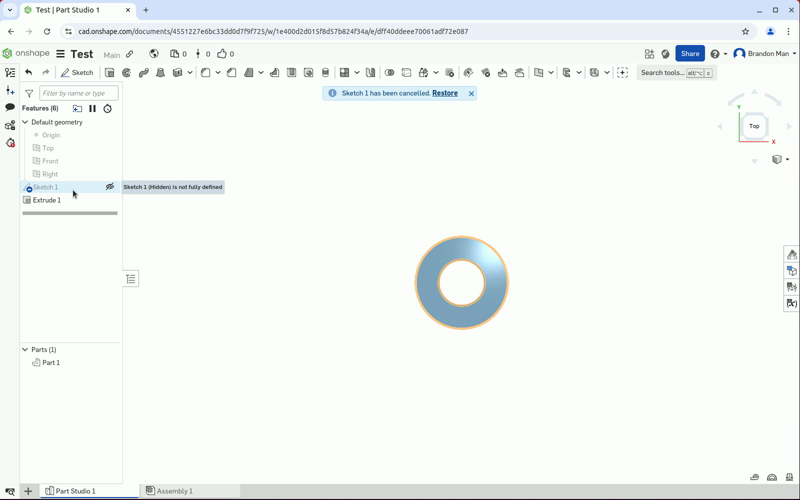
click(73, 189)
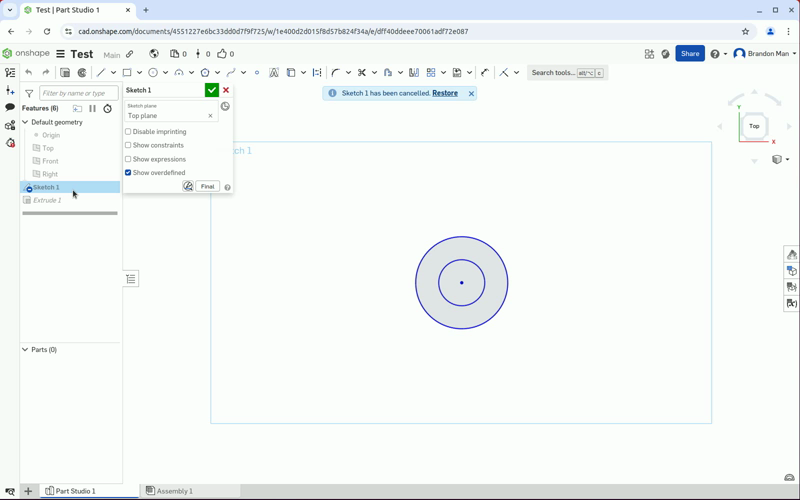
mouse_move(229, 92)
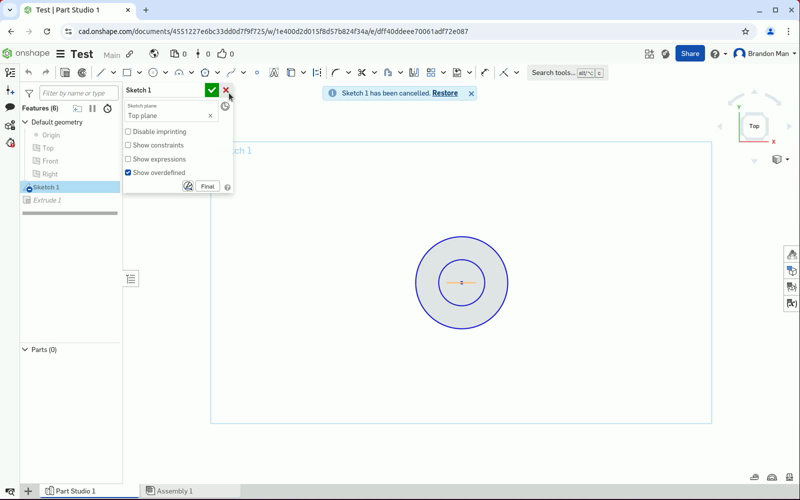
click(229, 92)
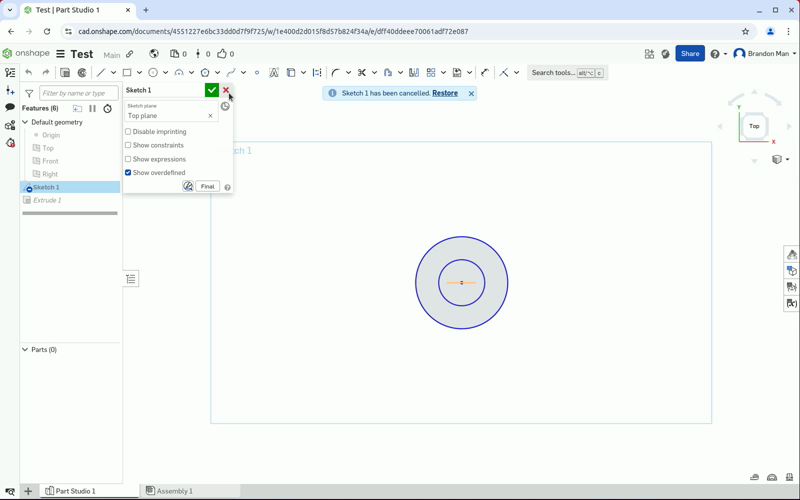
key(shift+s)
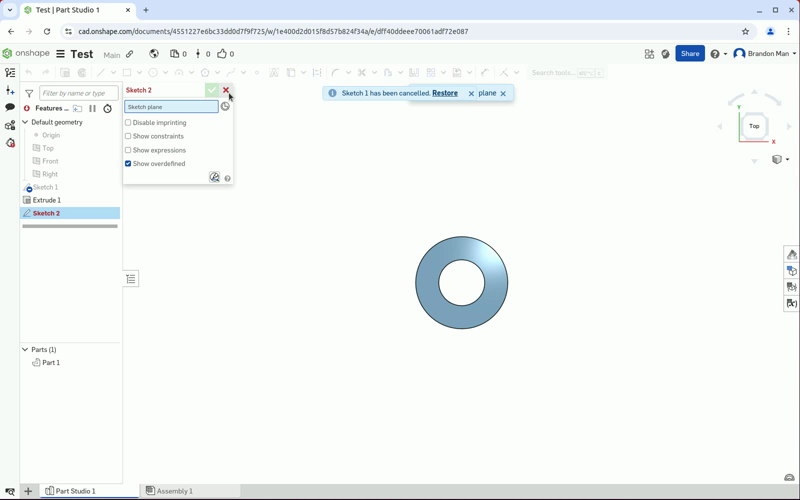
mouse_move(73, 150)
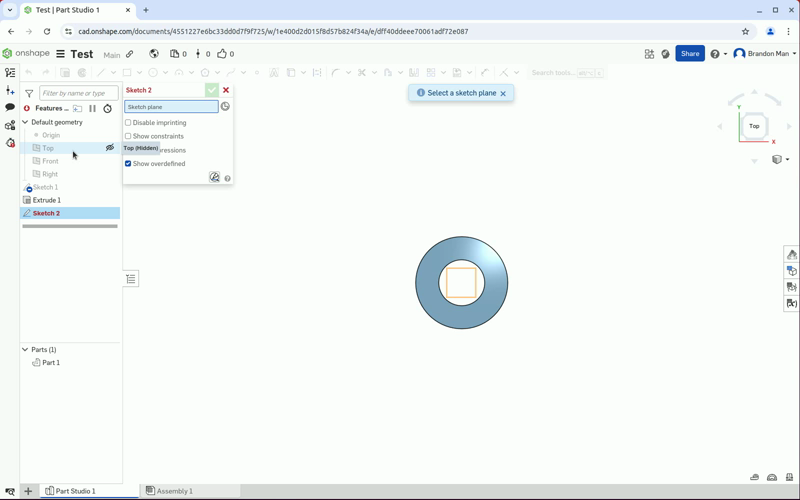
click(73, 150)
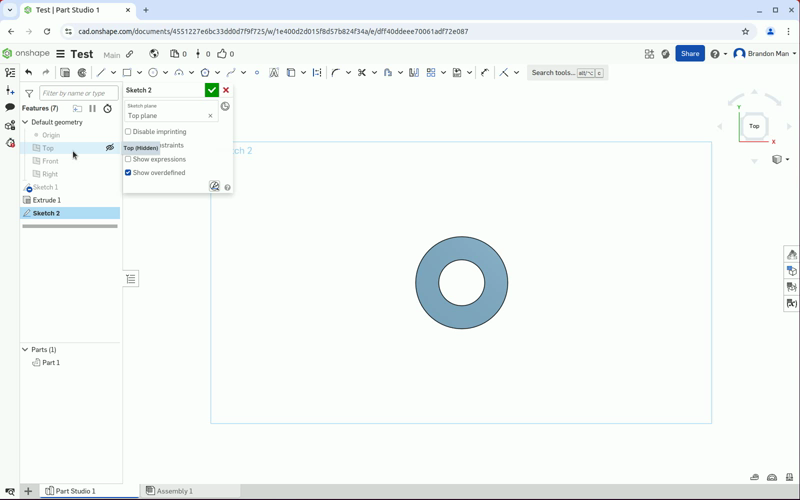
mouse_move(73, 352)
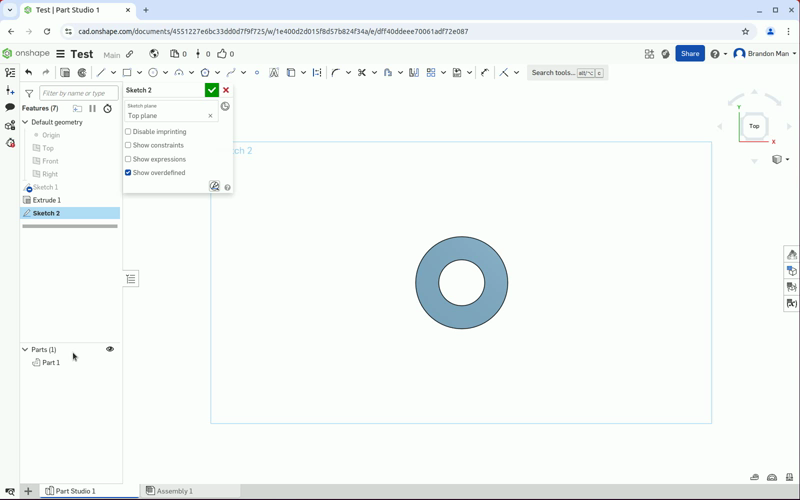
key(y)
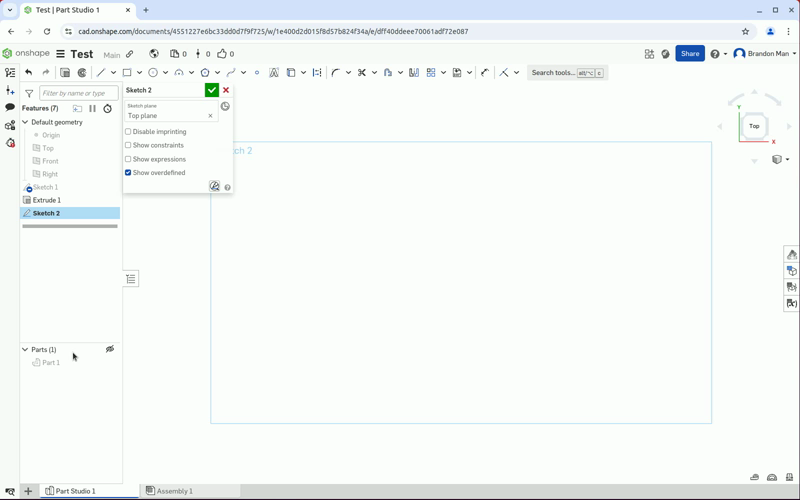
key(l)
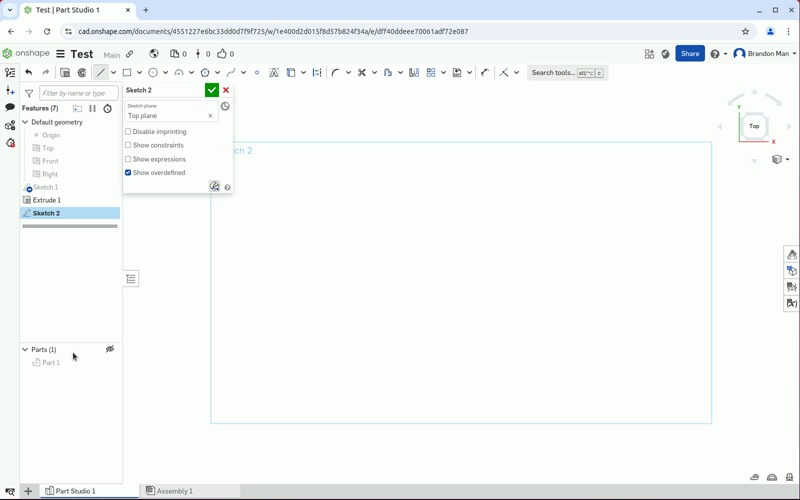
key_down(shift)
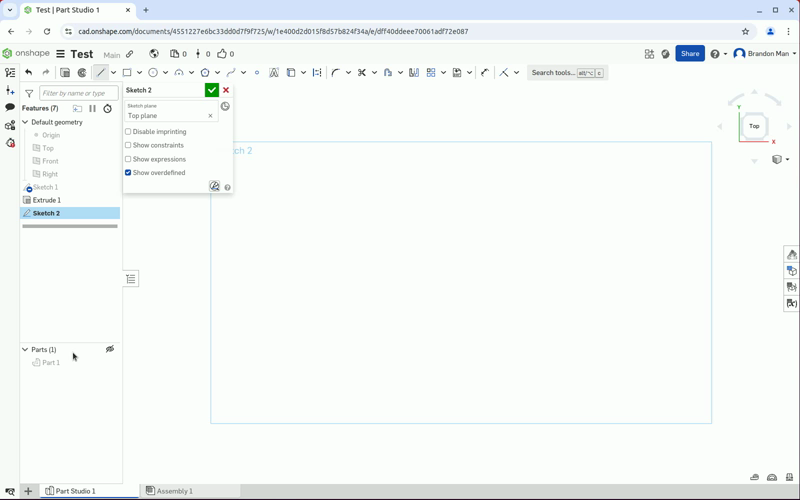
mouse_move(460, 327)
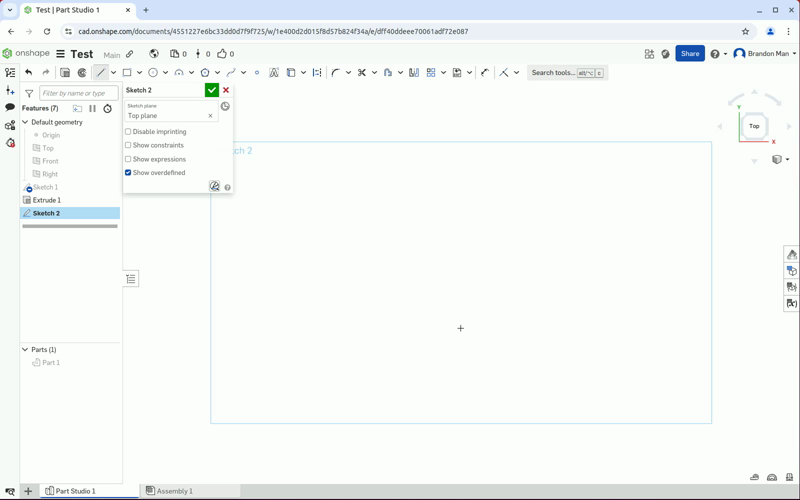
click(460, 327)
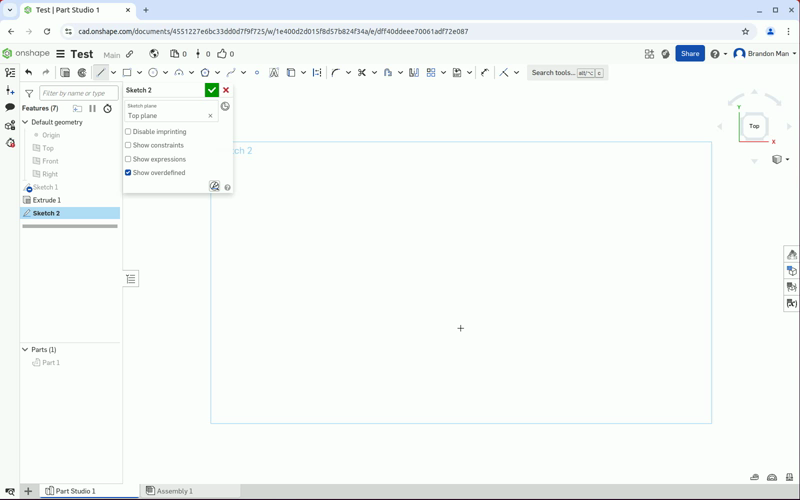
key_up(shift)
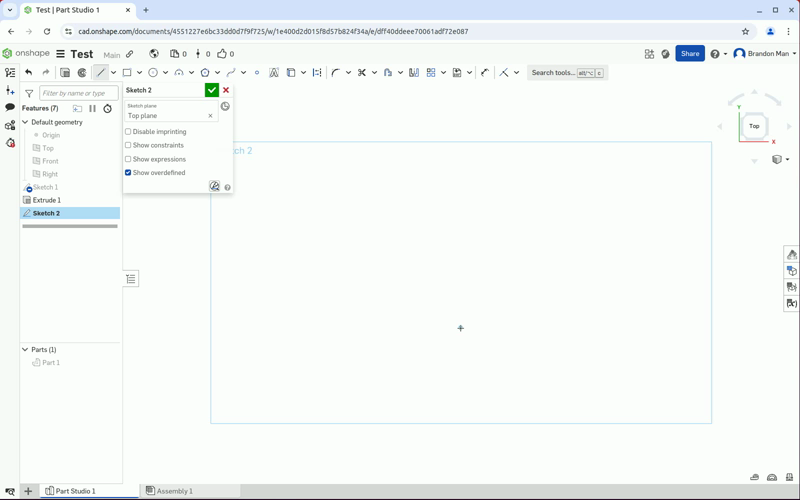
key_down(shift)
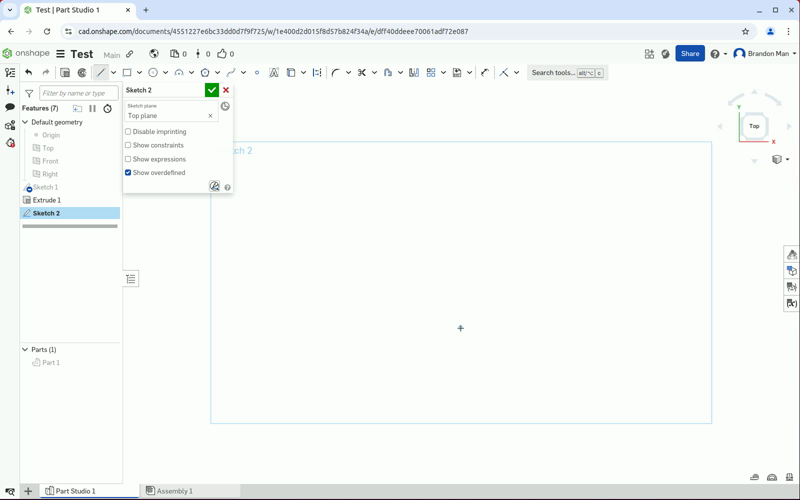
mouse_move(528, 327)
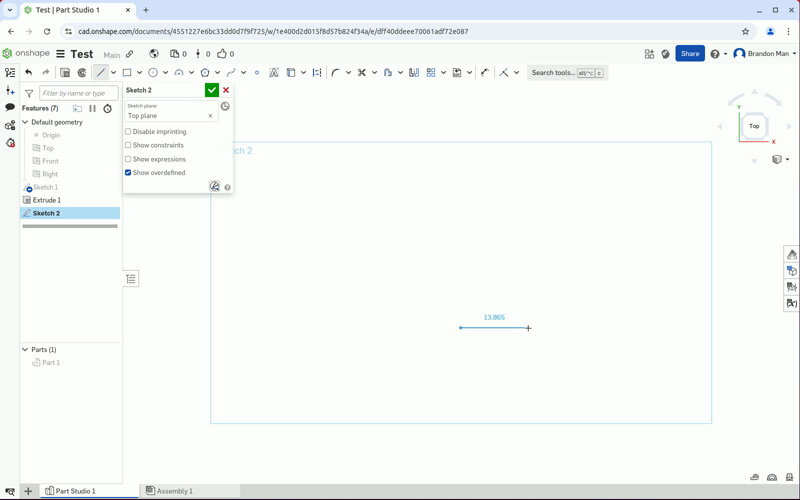
click(528, 327)
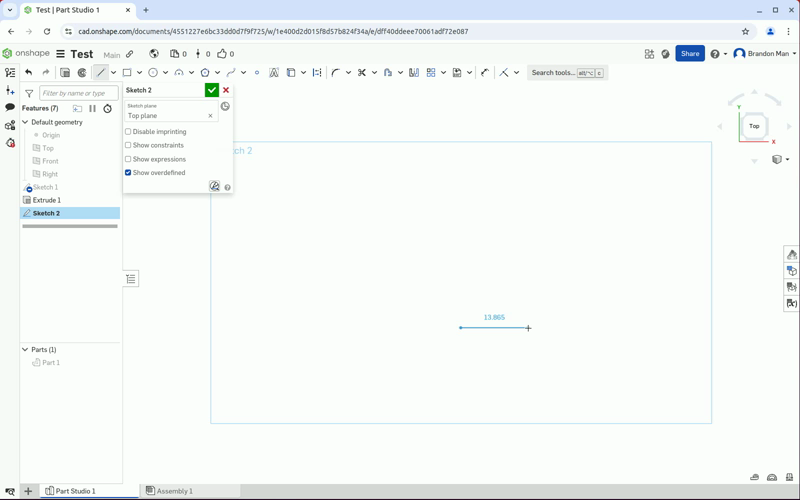
key_up(shift)
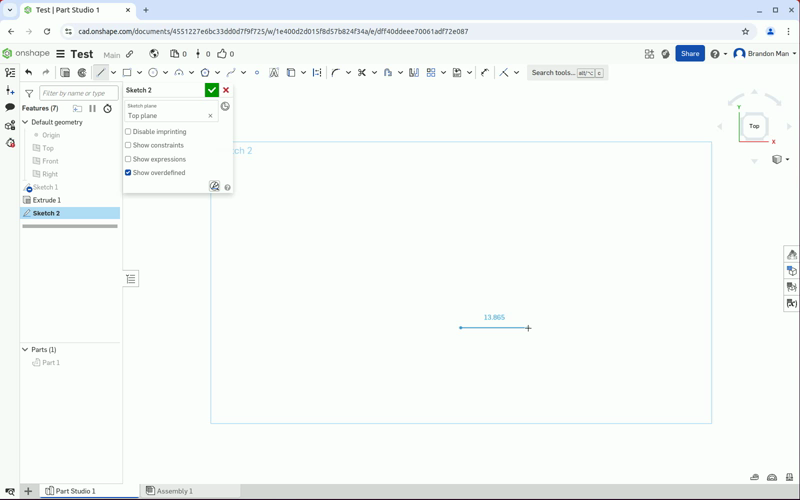
key_down(shift)
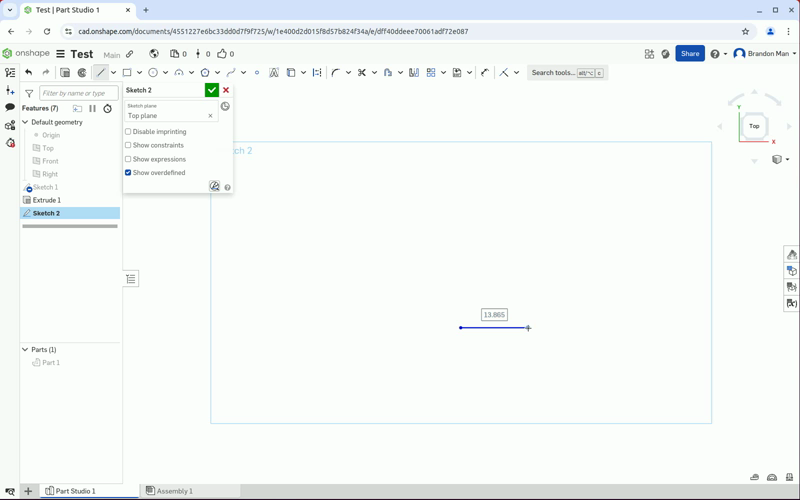
mouse_move(573, 282)
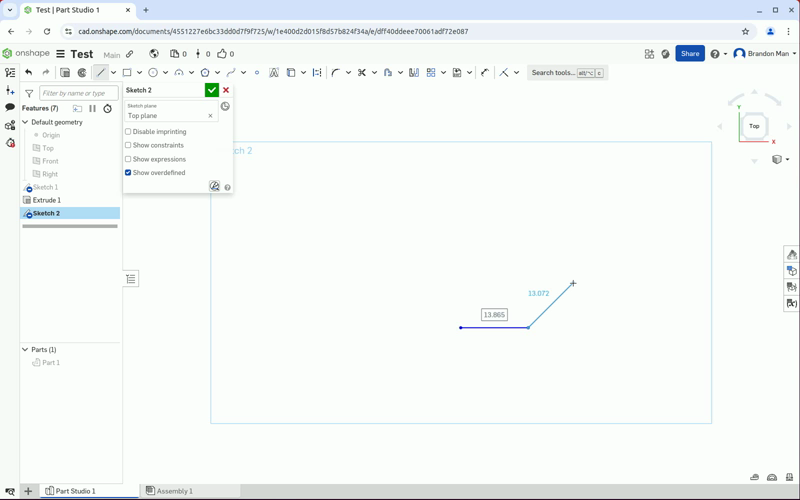
click(573, 282)
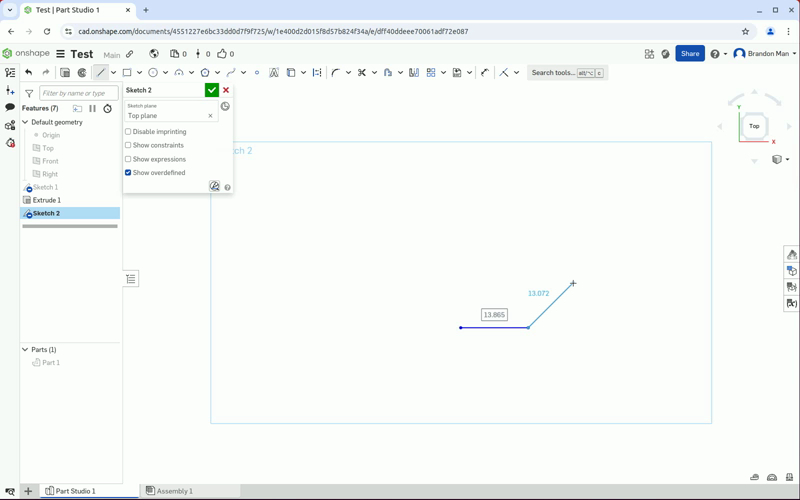
key_up(shift)
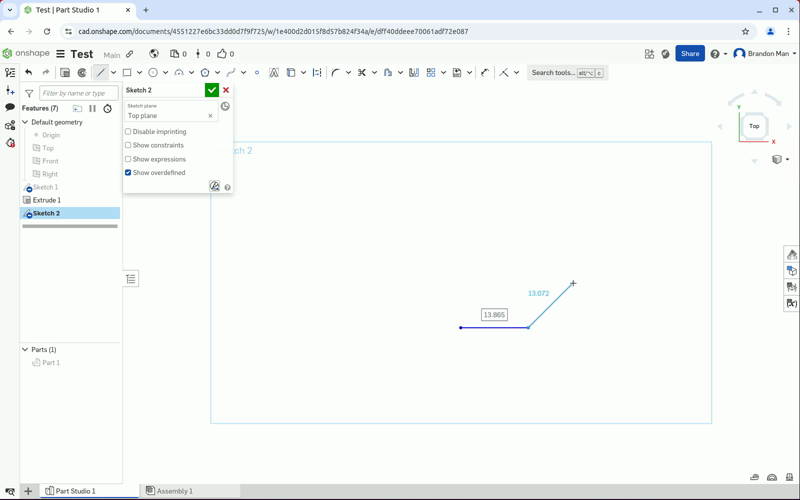
key_down(shift)
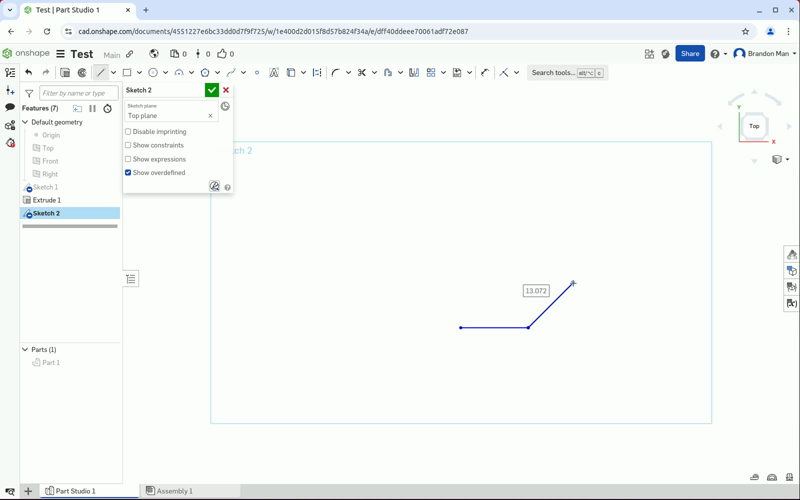
mouse_move(589, 282)
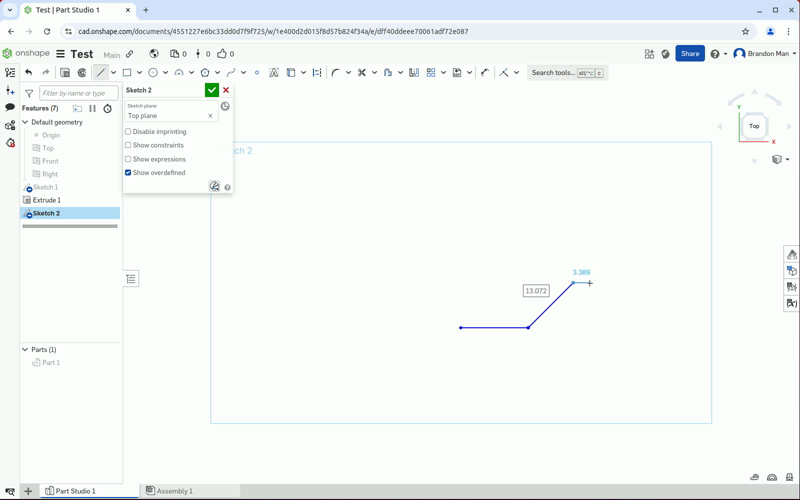
mouse_move(573, 237)
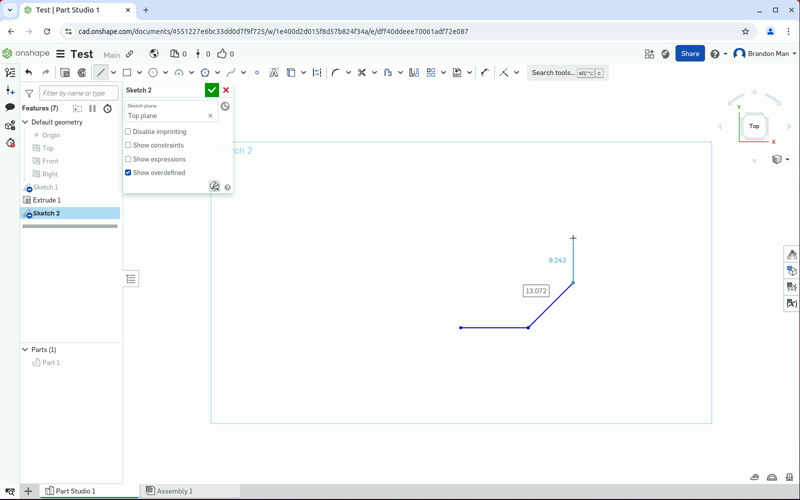
click(573, 237)
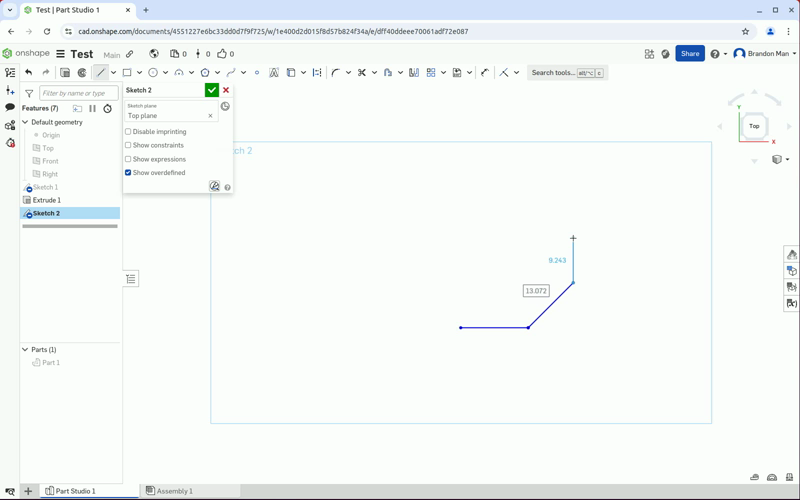
key_up(shift)
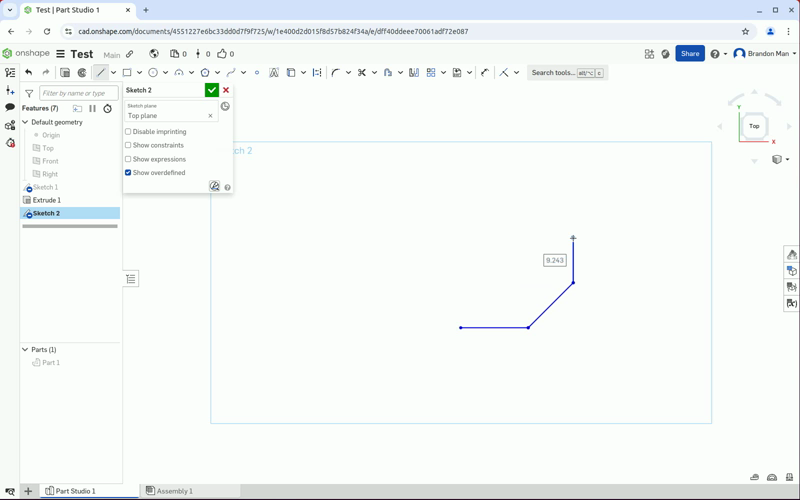
key_down(shift)
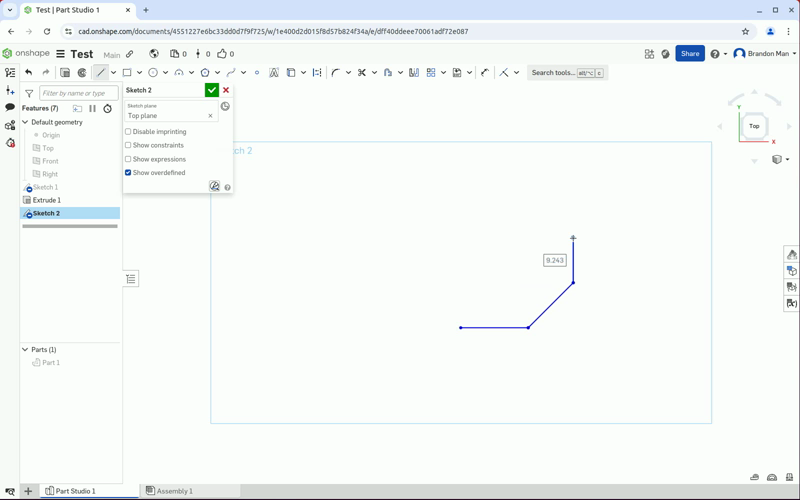
mouse_move(460, 237)
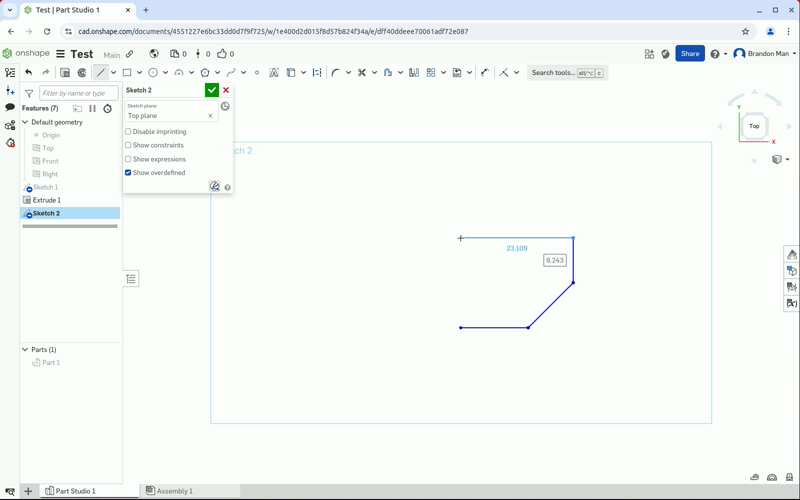
click(460, 237)
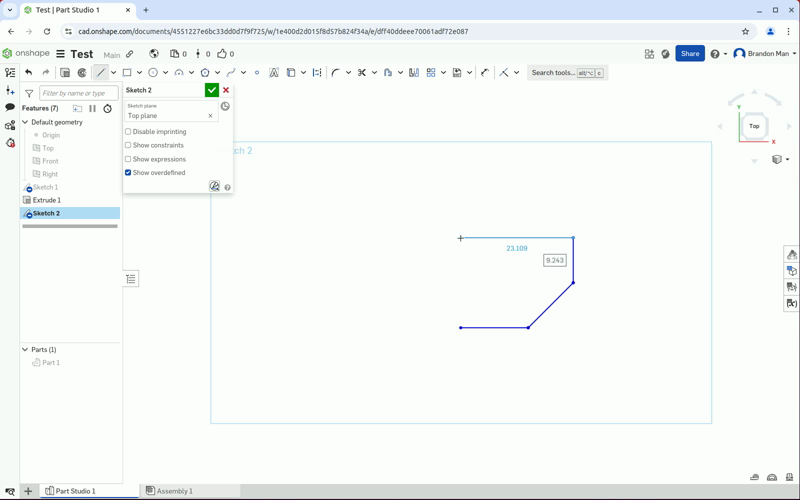
key_up(shift)
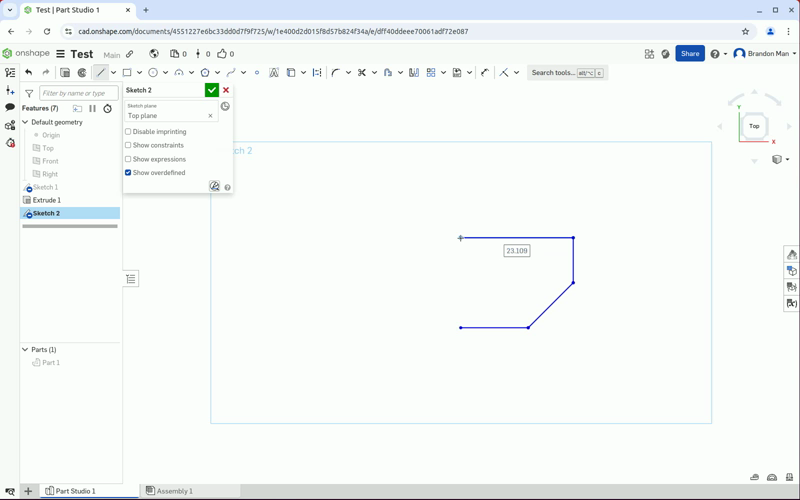
key(esc)
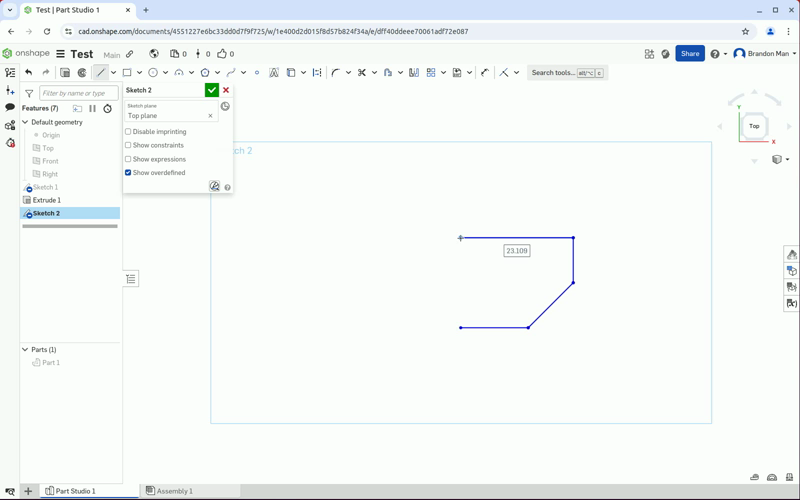
key(a)
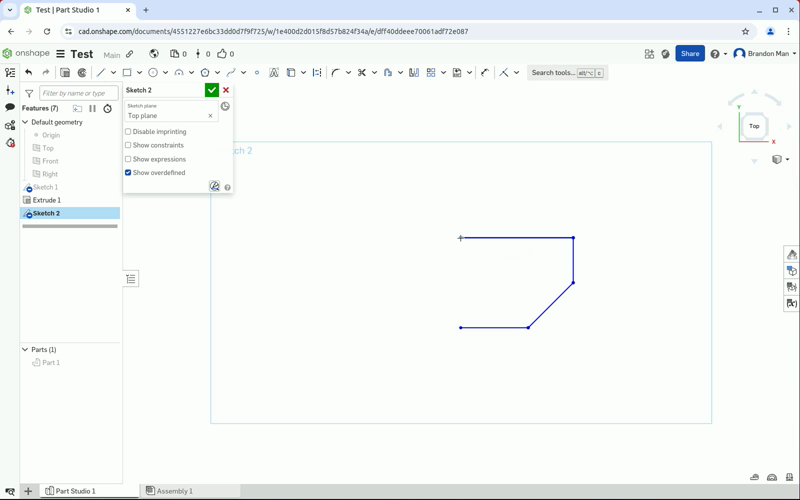
mouse_move(460, 237)
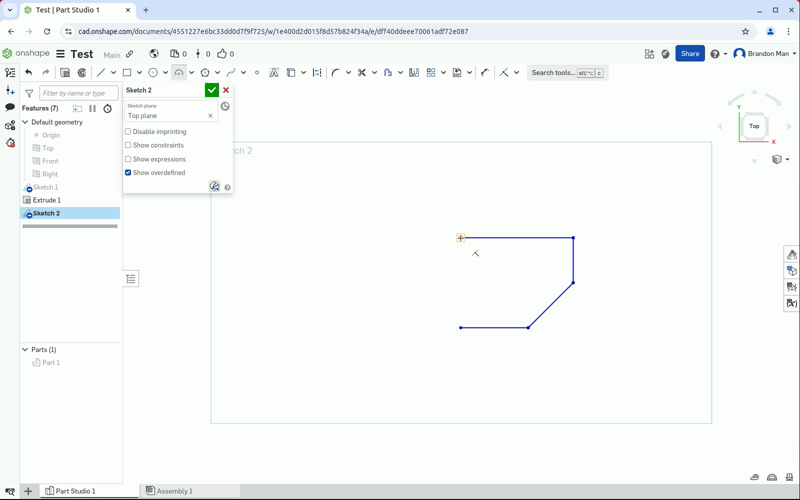
click(460, 237)
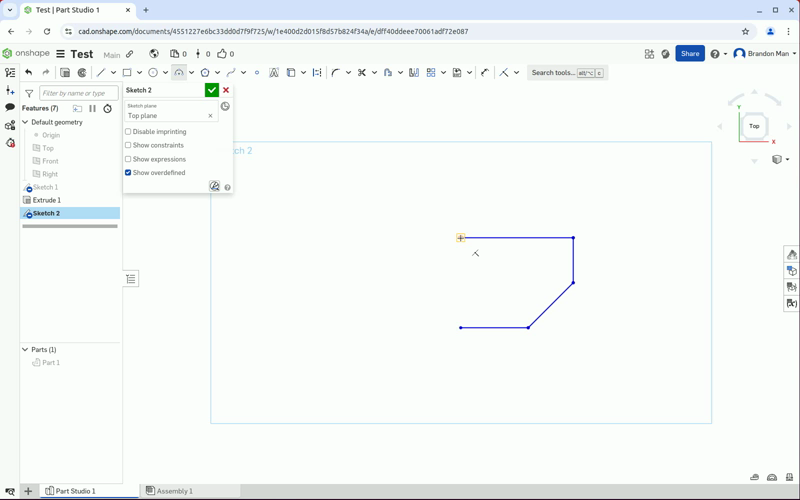
mouse_move(460, 327)
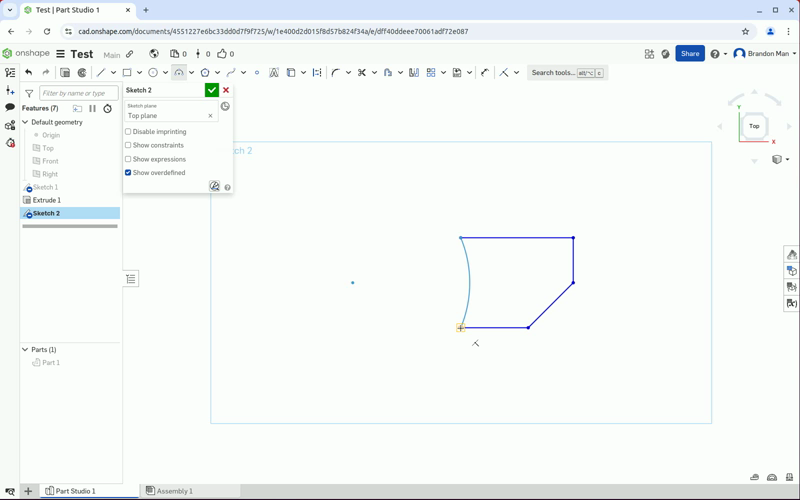
click(460, 327)
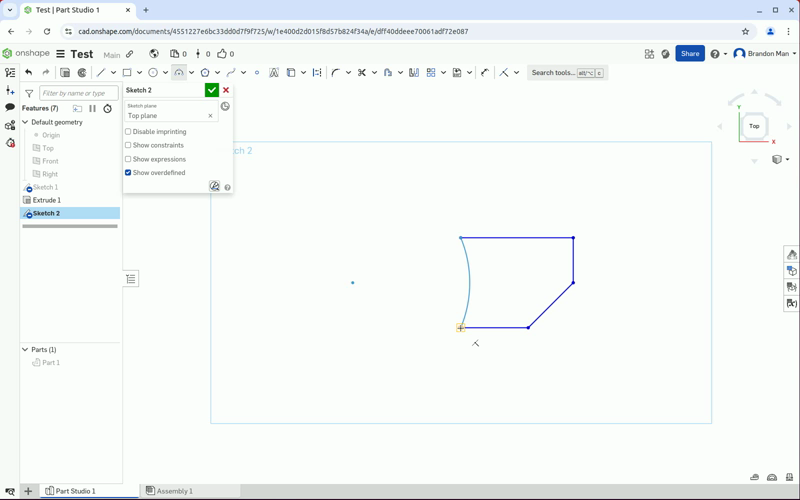
key_down(shift)
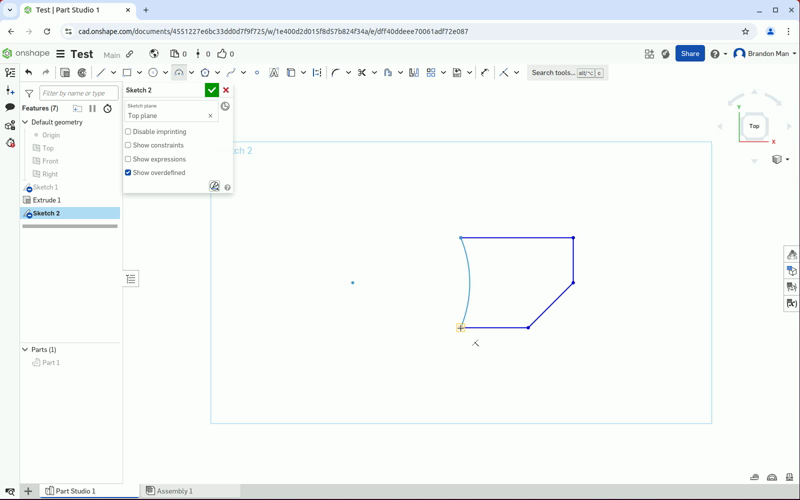
mouse_move(505, 282)
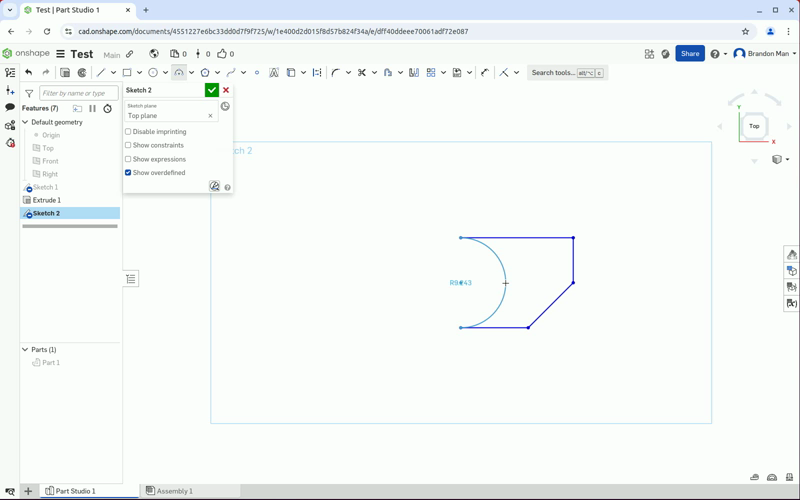
click(505, 282)
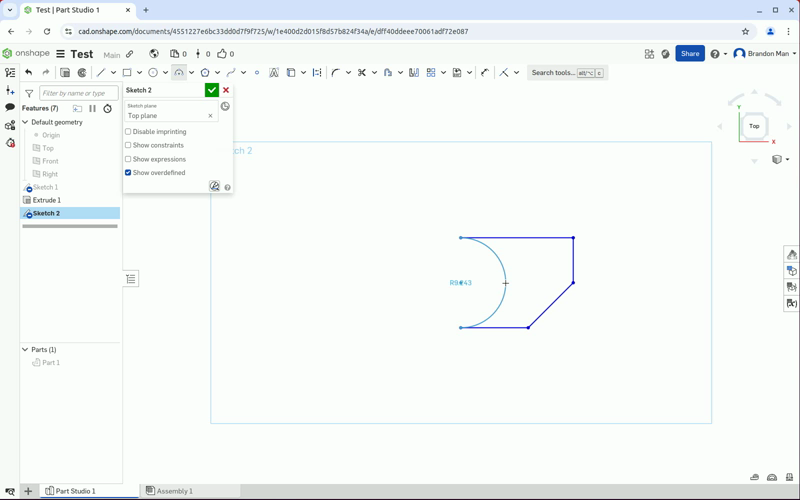
key_up(shift)
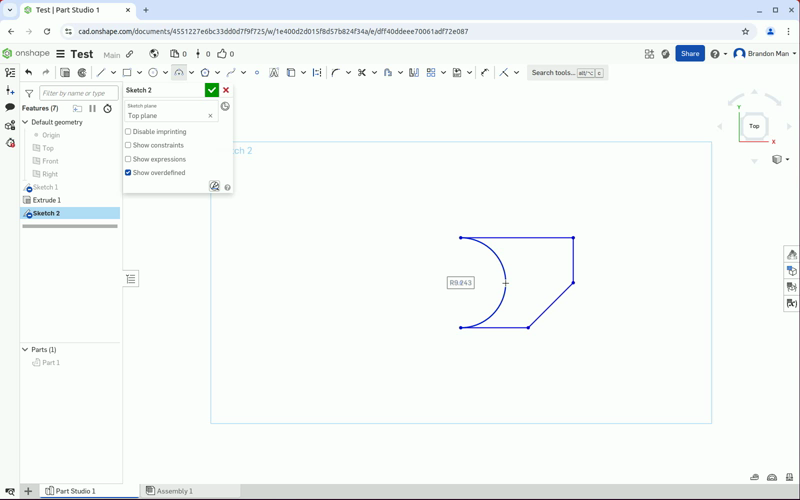
key(esc)
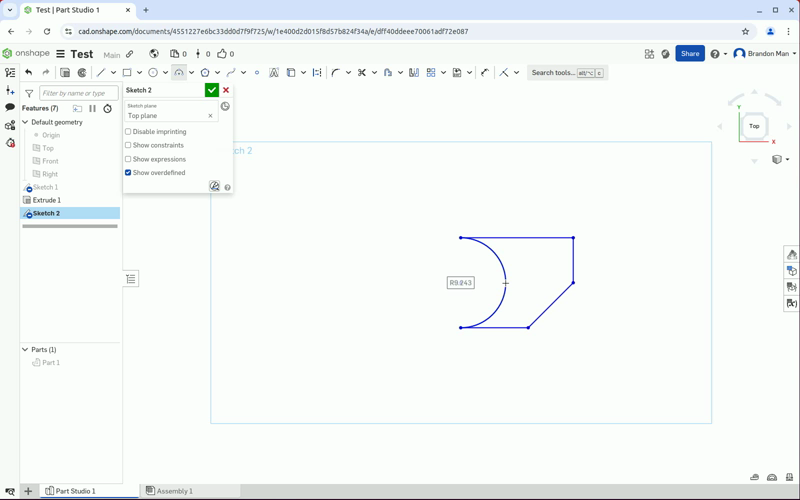
mouse_move(525, 298)
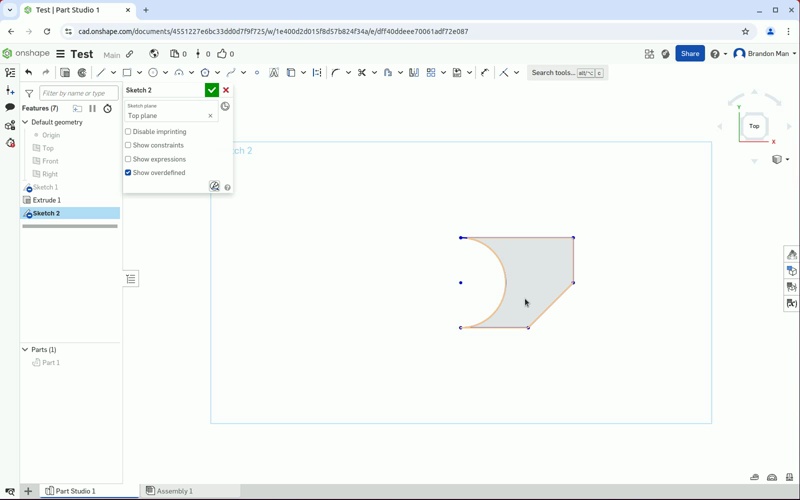
scroll(6)
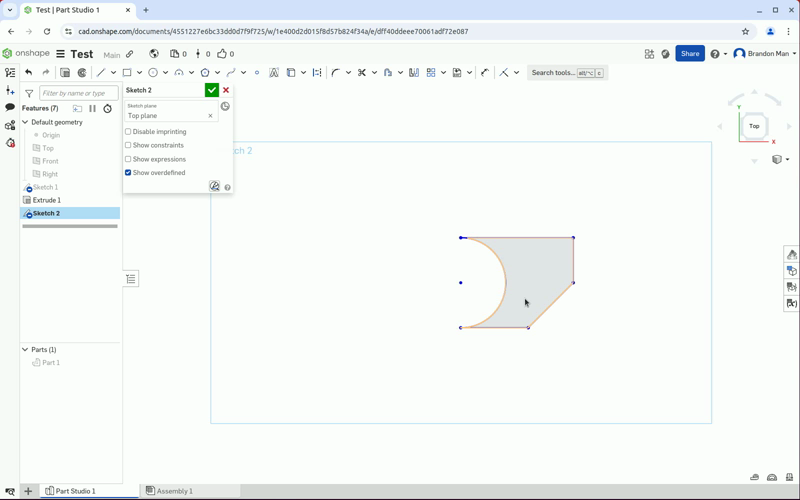
scroll(6)
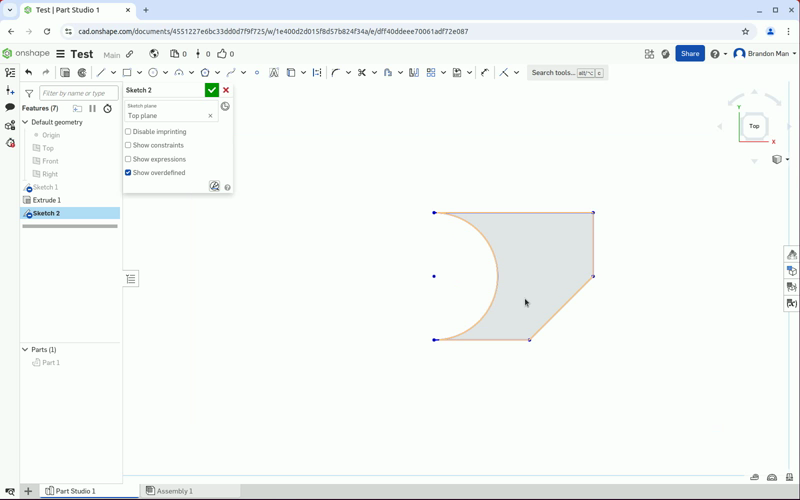
scroll(6)
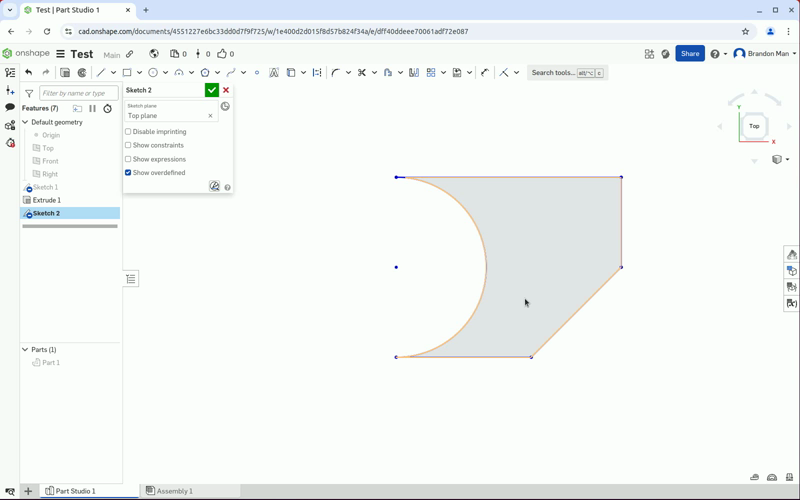
scroll(6)
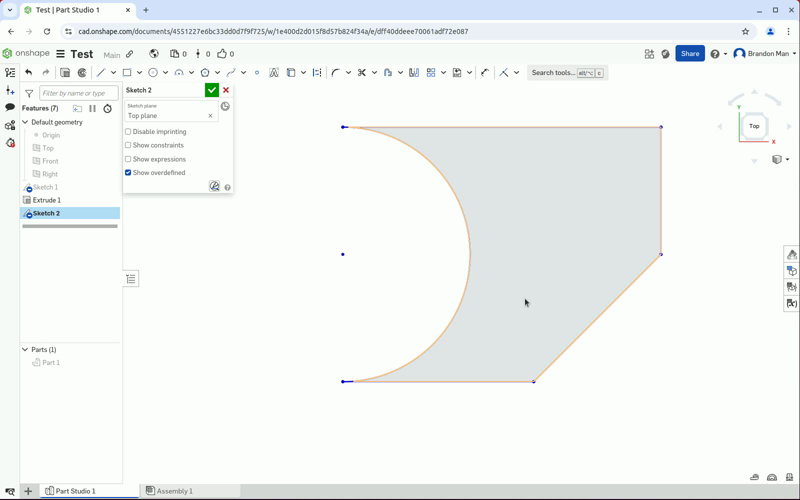
scroll(6)
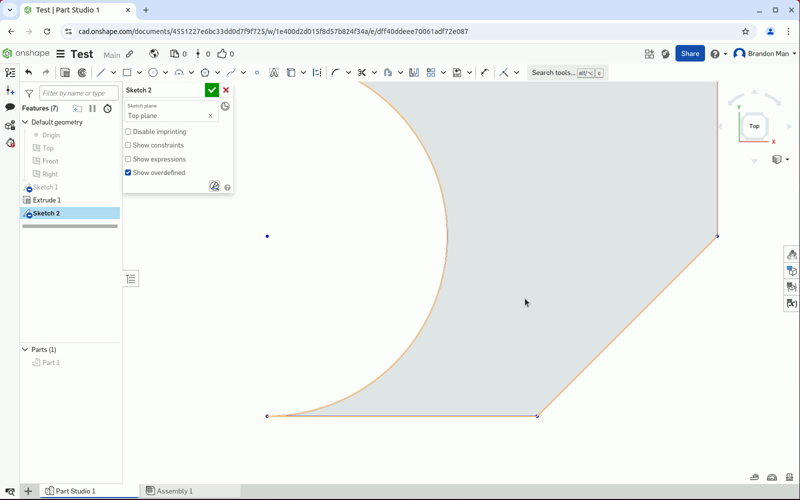
scroll(6)
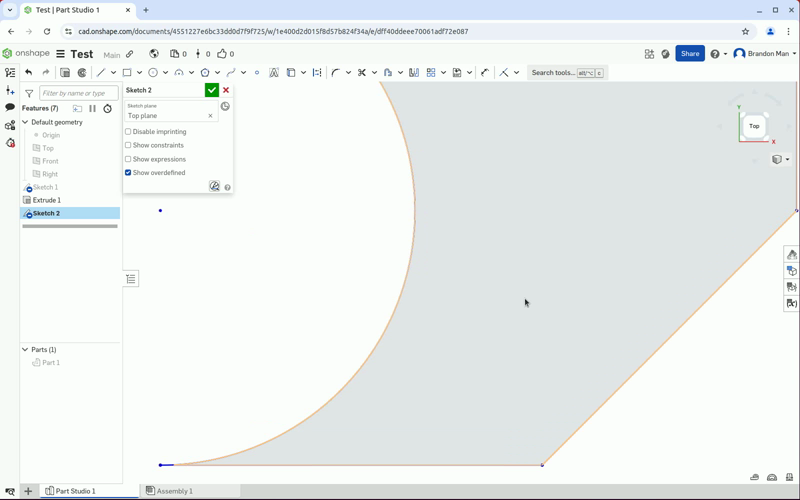
scroll(6)
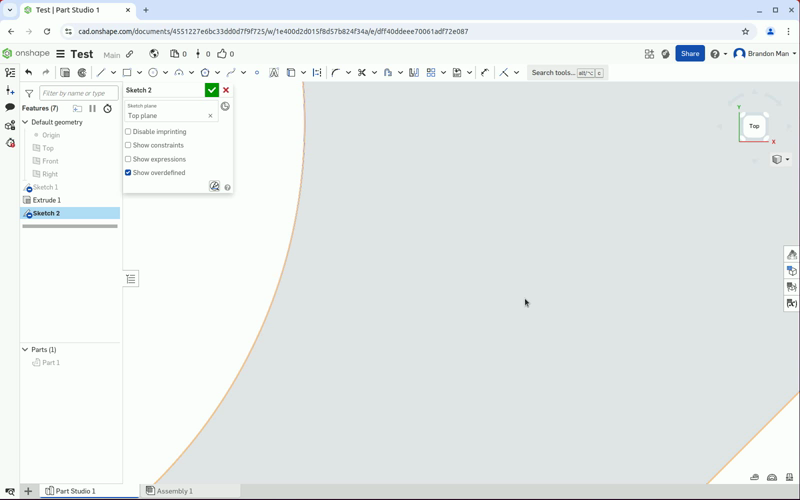
click(525, 298)
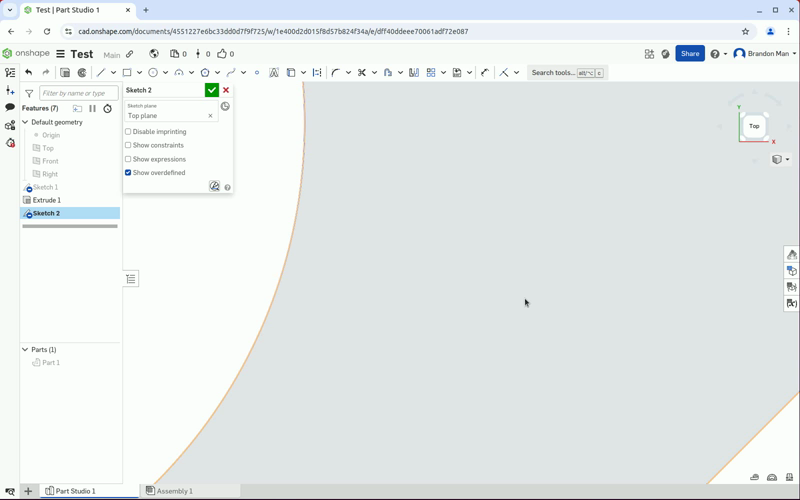
scroll(-6)
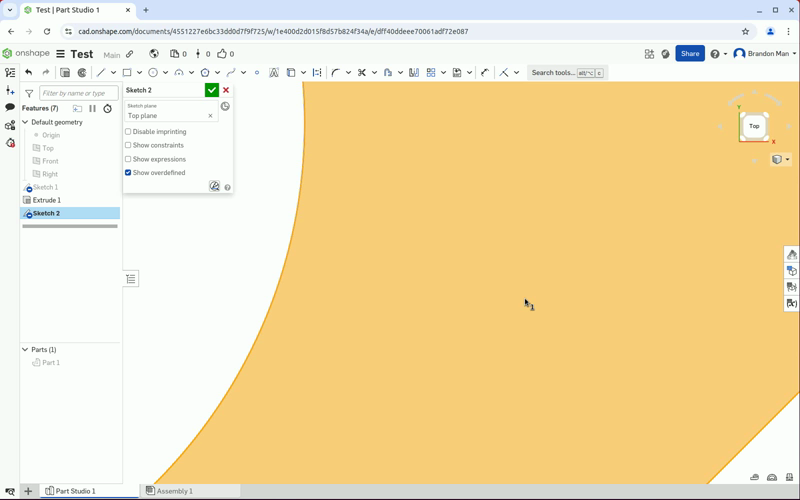
scroll(-6)
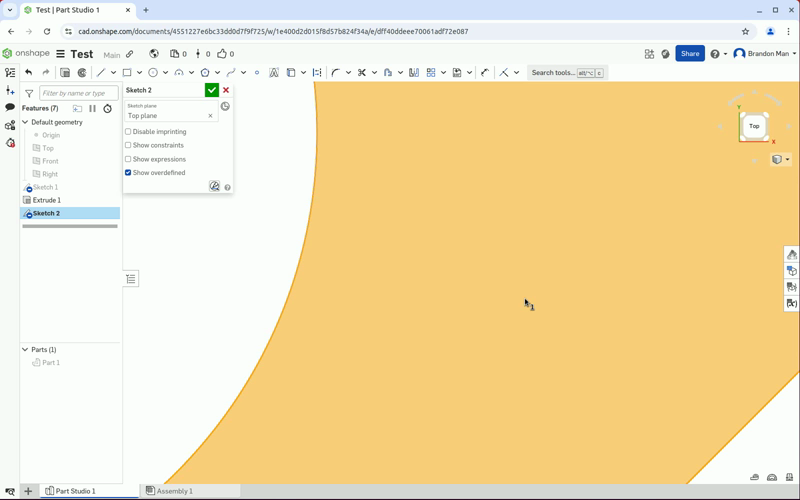
scroll(-6)
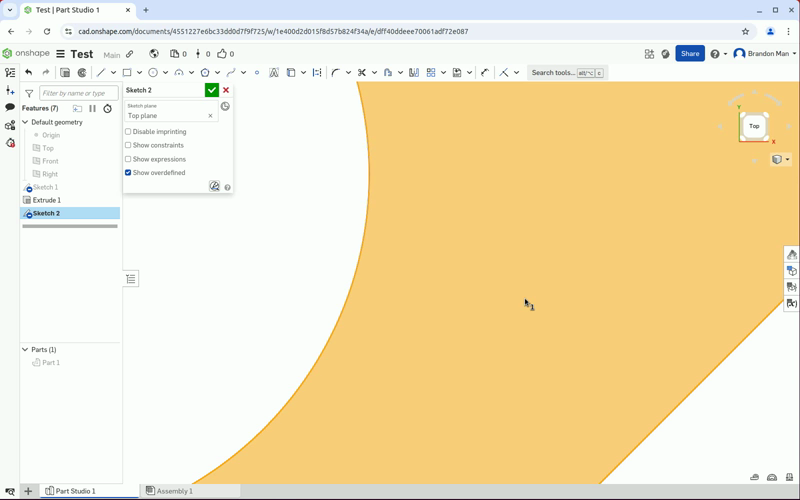
scroll(-6)
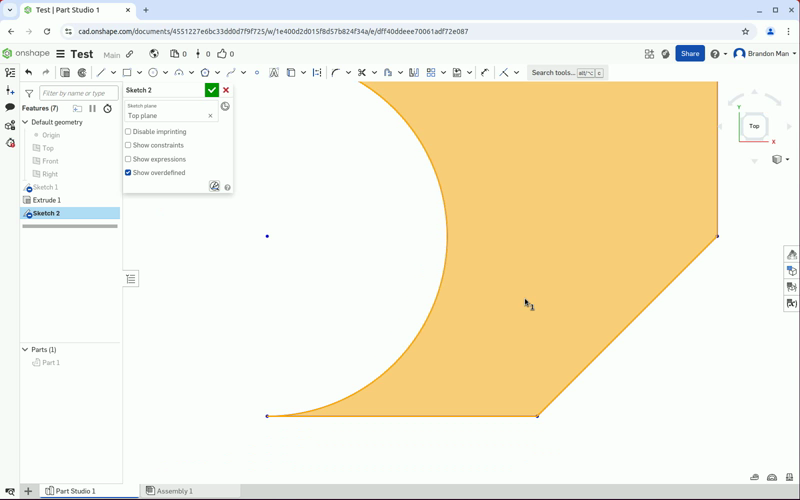
scroll(-6)
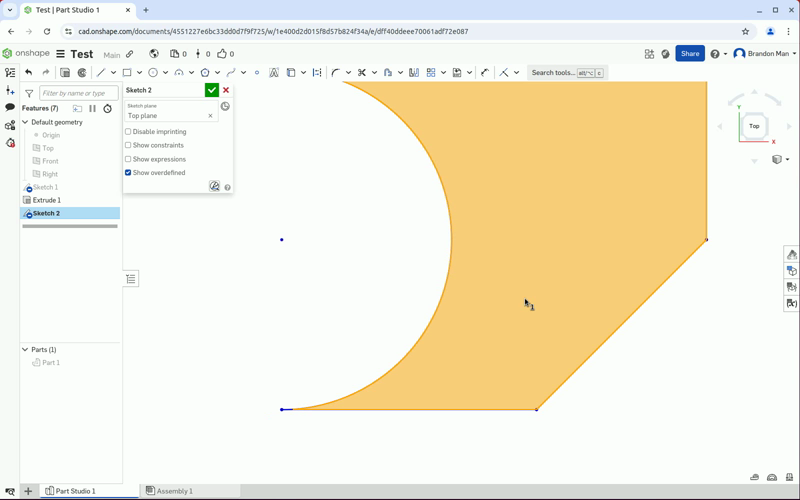
scroll(-6)
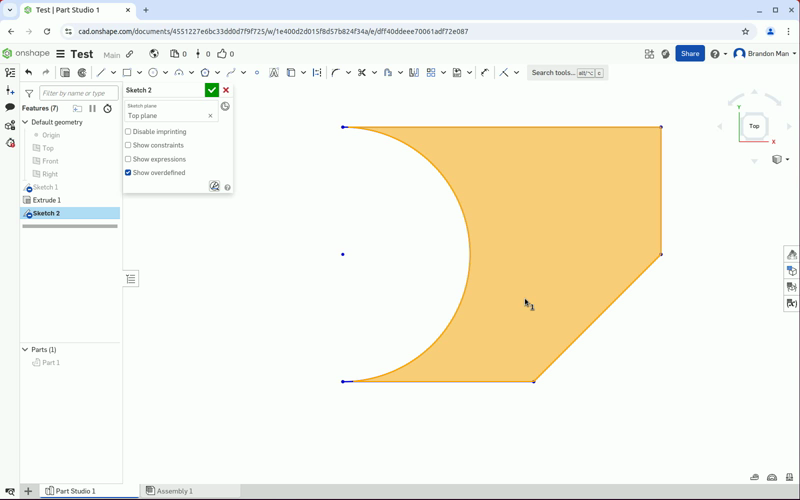
scroll(-6)
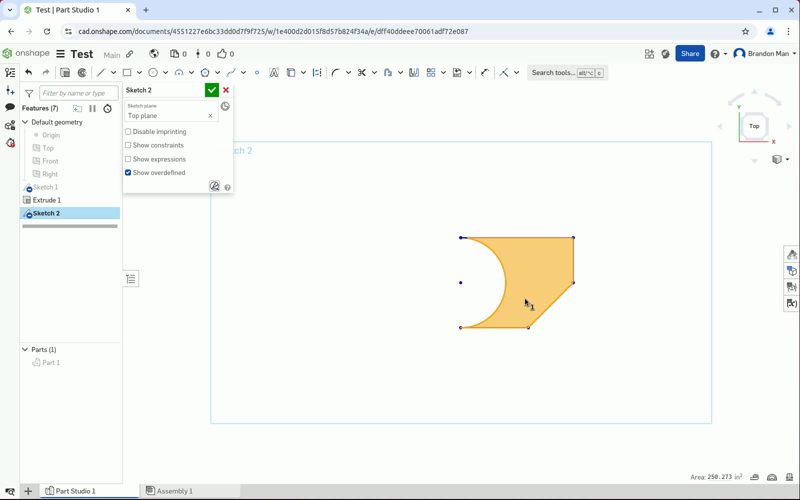
mouse_move(73, 352)
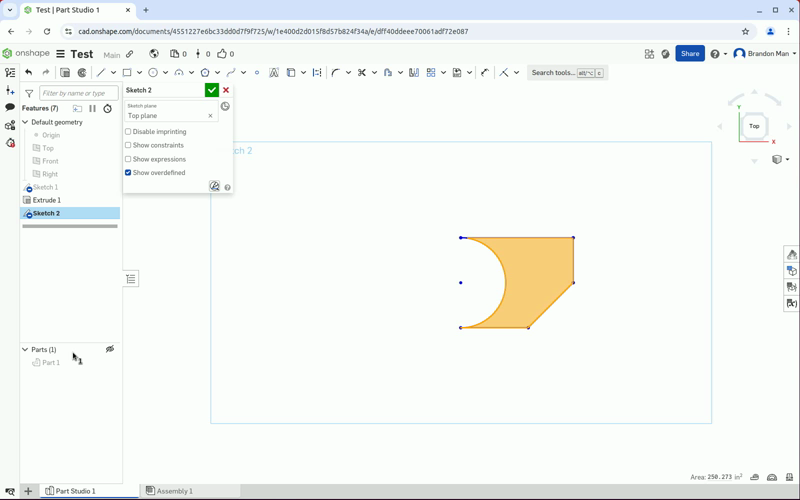
key(shift+y)
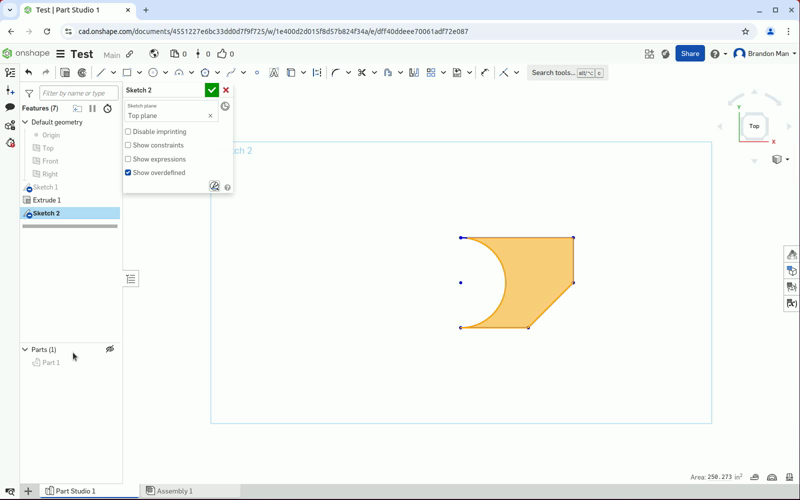
key(shift+e)
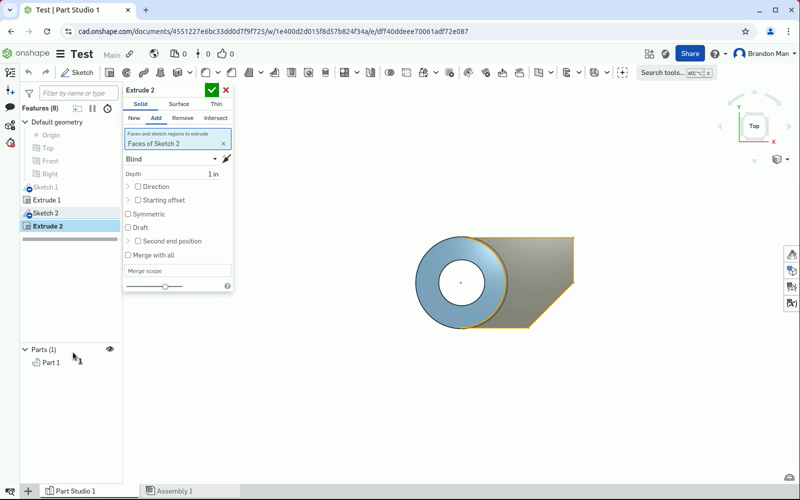
mouse_move(143, 106)
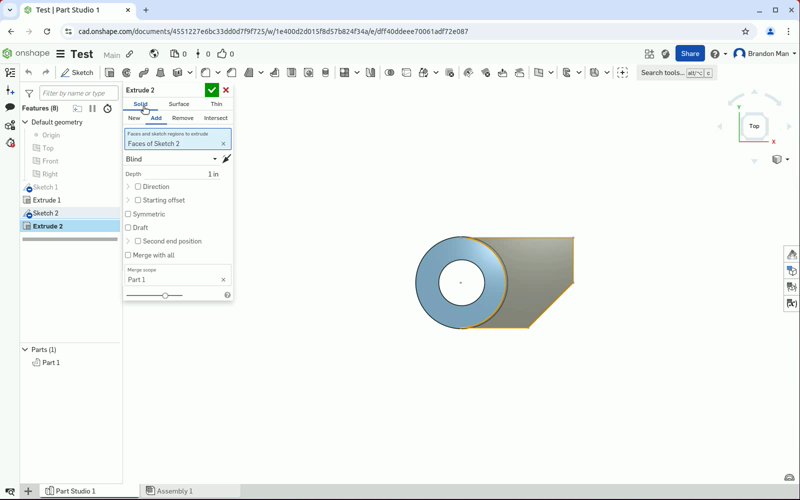
click(143, 106)
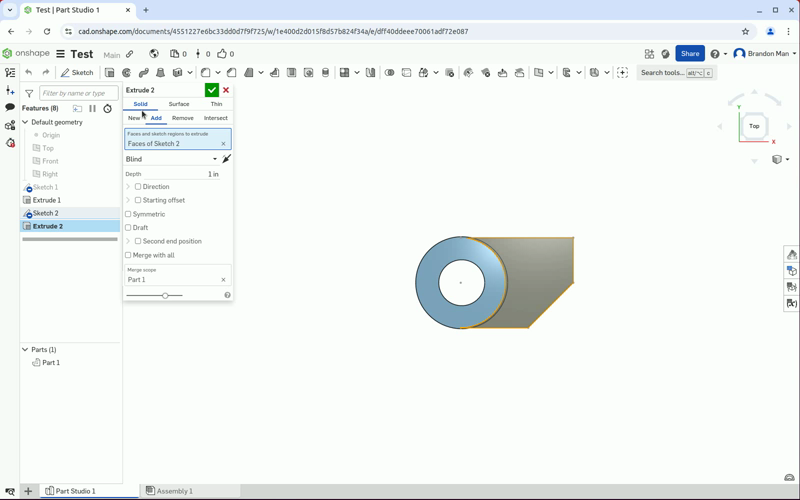
mouse_move(137, 120)
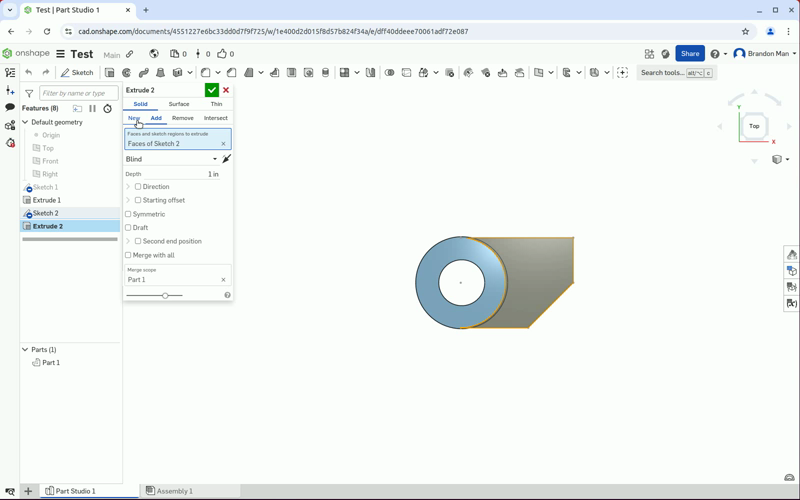
click(137, 120)
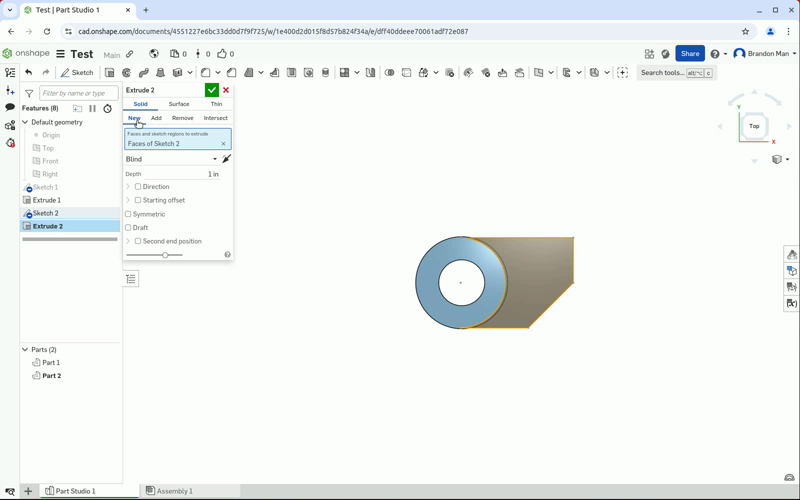
key(tab, 4)
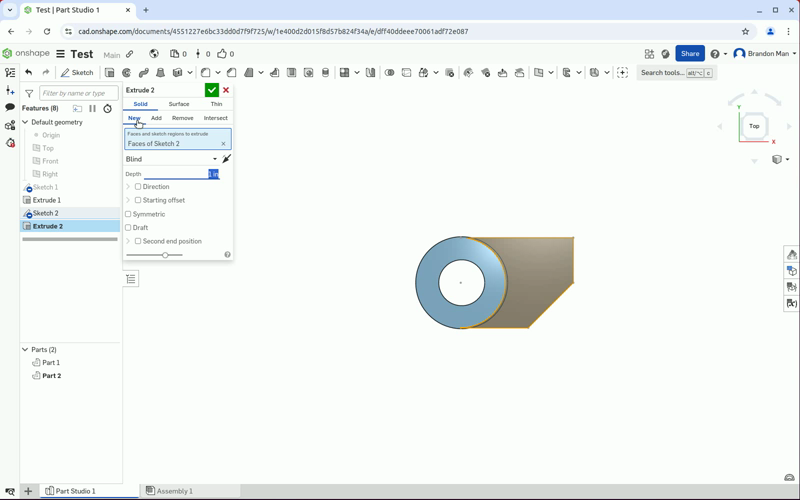
text(4.574)
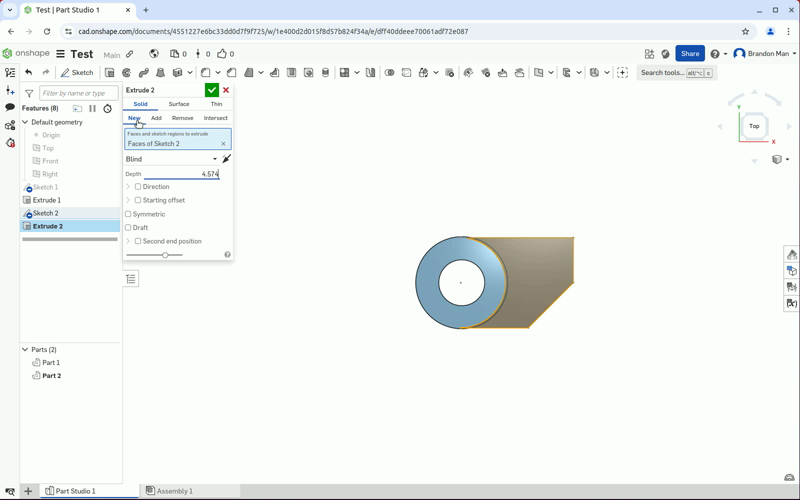
key(enter)
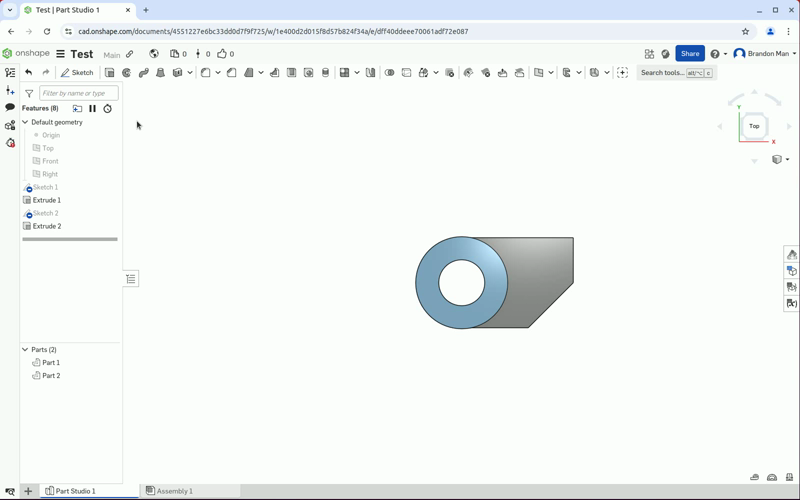
key(shift+h)
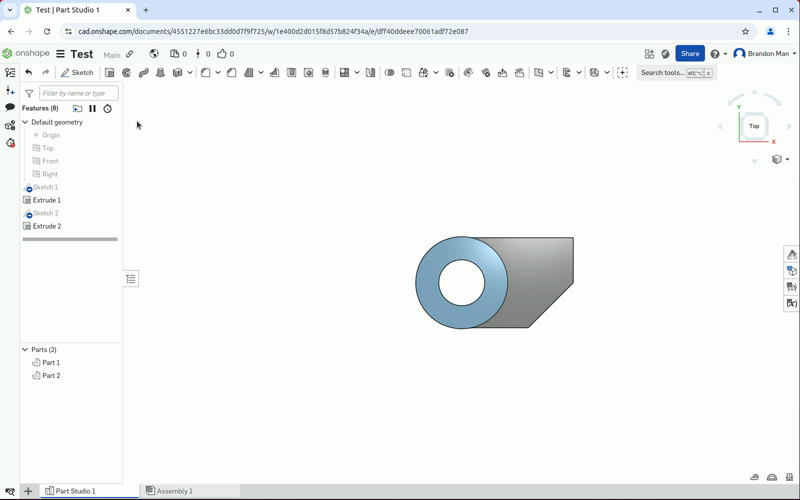
key(shift+h)
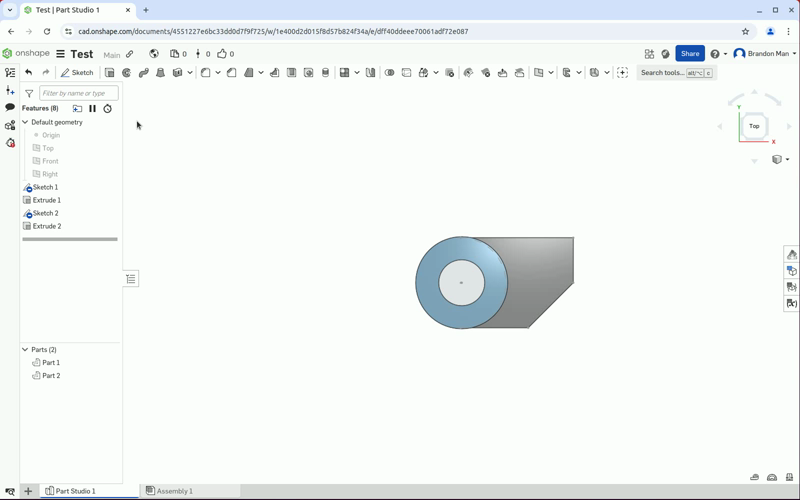
key(shift+7)
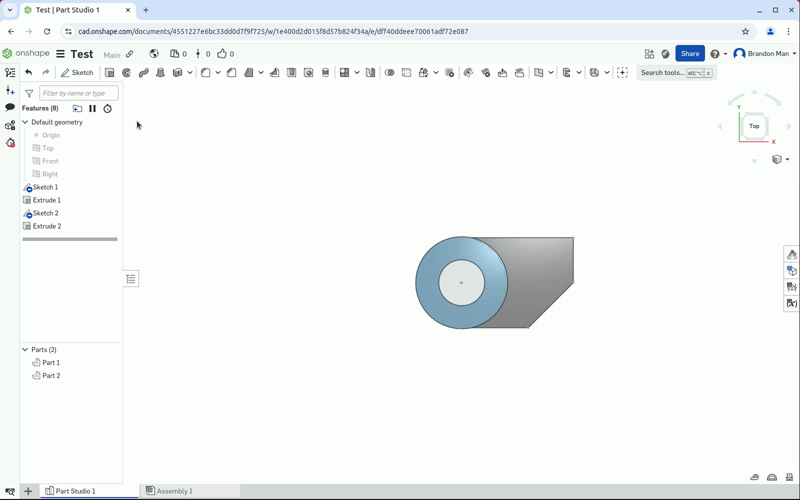
key(up, 3)
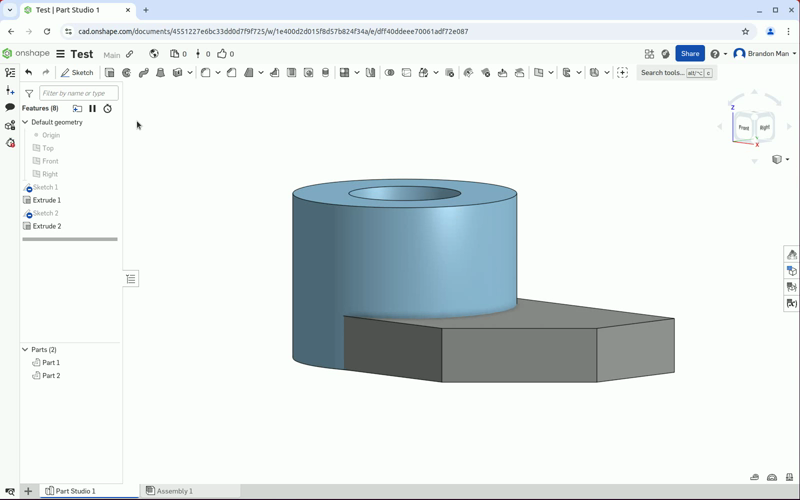
key(left, 3)
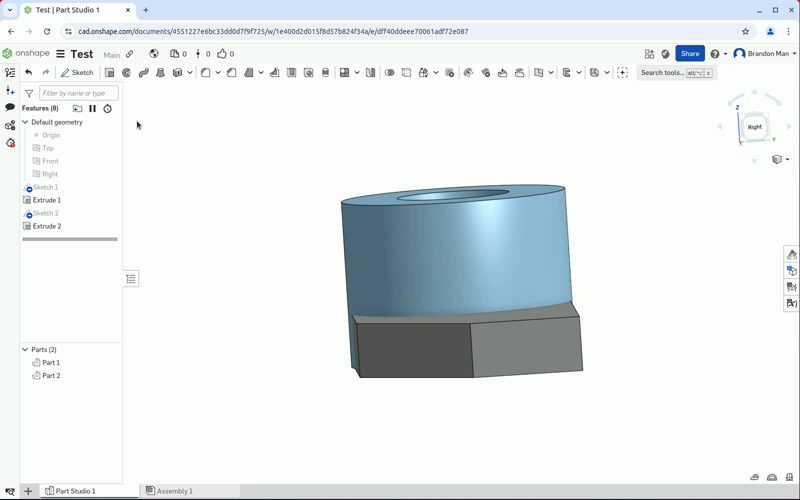
key(right, 3)
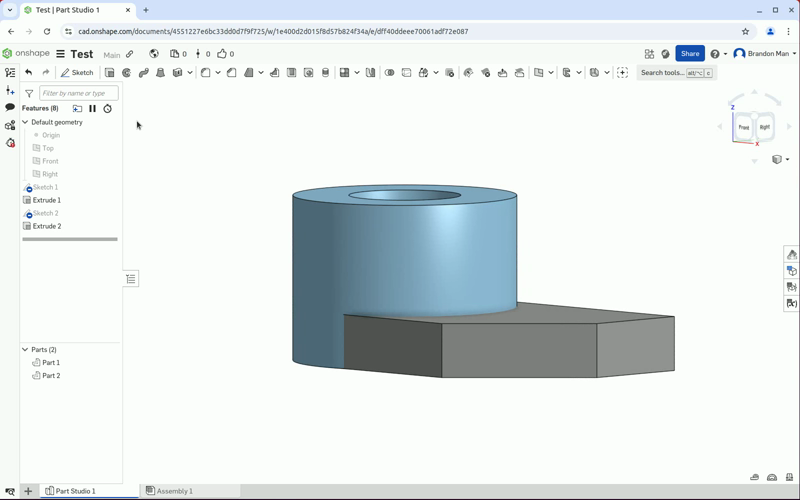
key(down, 3)
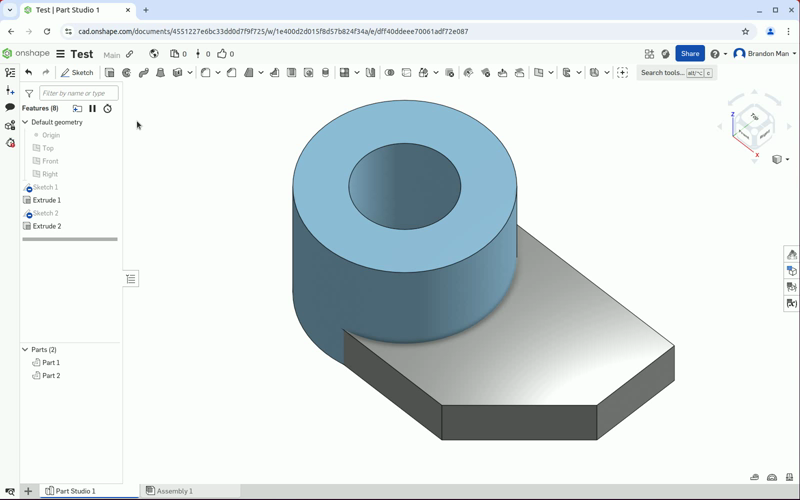
mouse_move(73, 189)
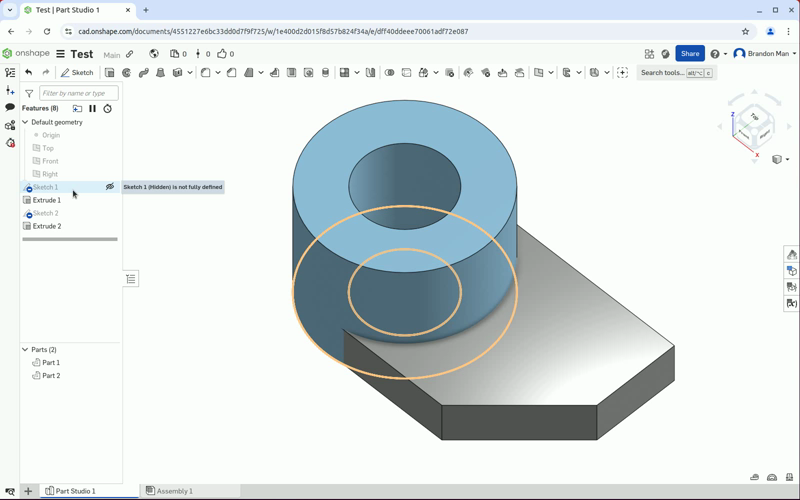
click(73, 189)